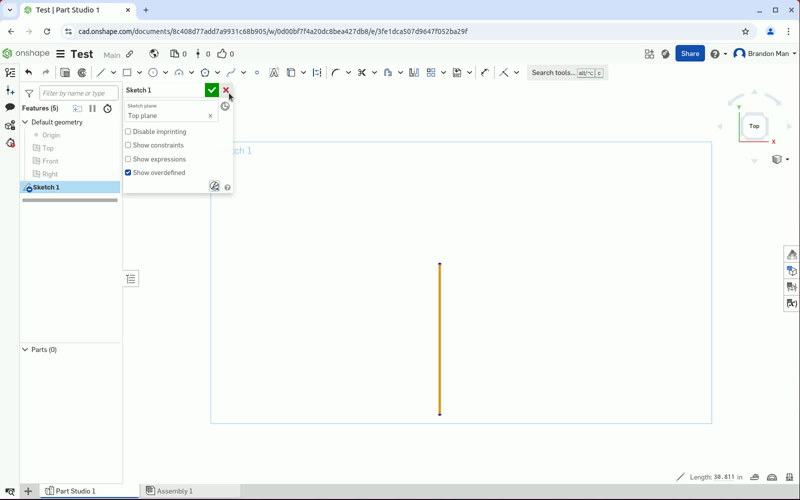
key(shift+h)
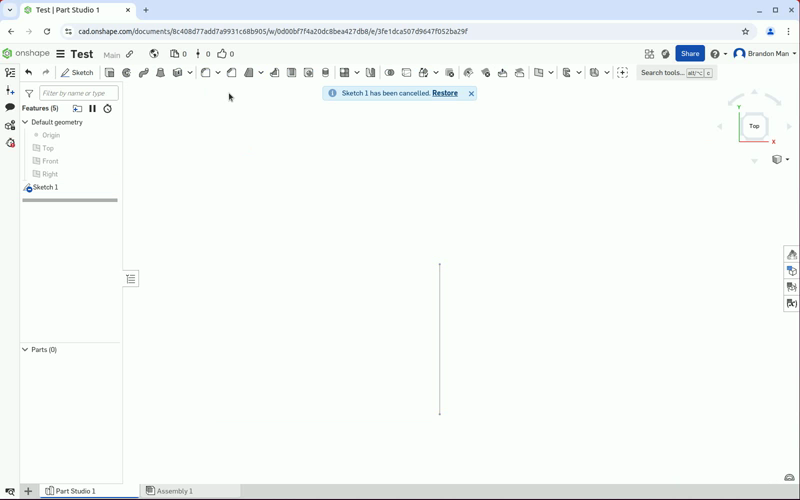
key(shift+s)
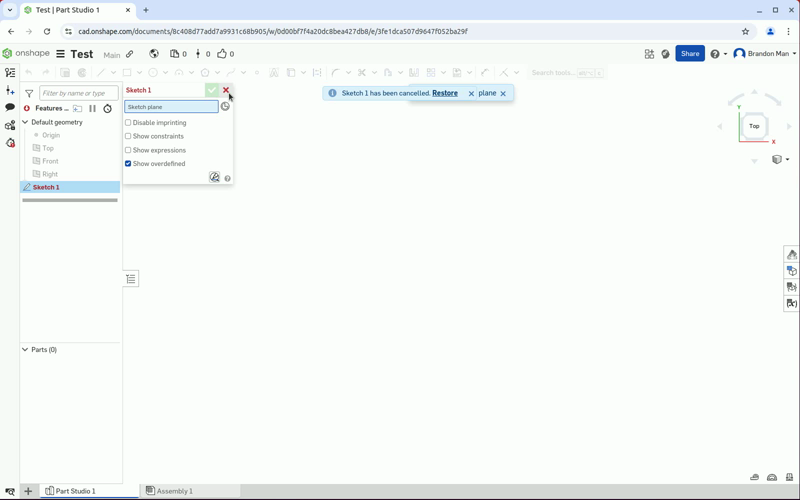
mouse_move(73, 150)
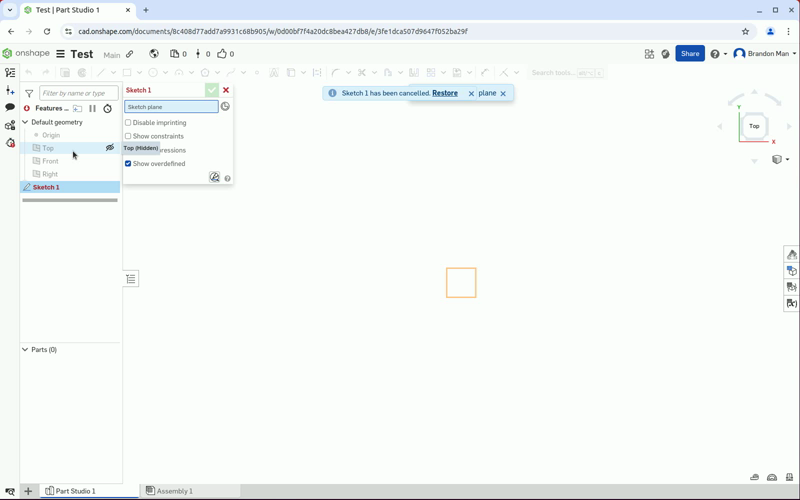
click(73, 150)
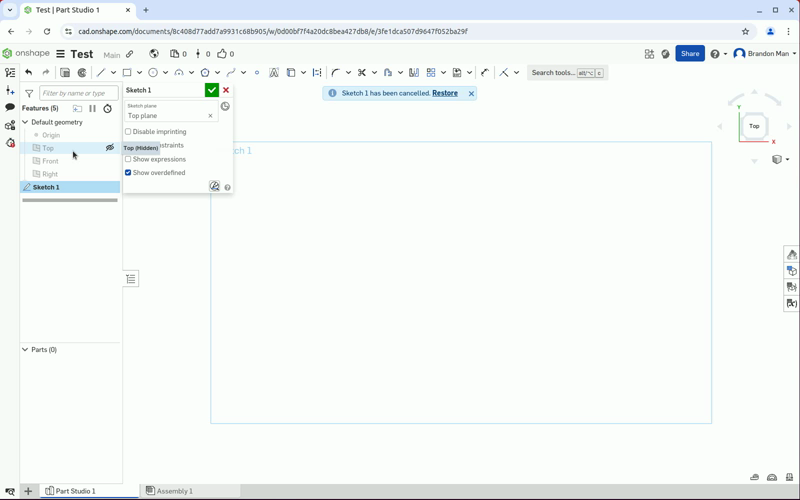
mouse_move(73, 352)
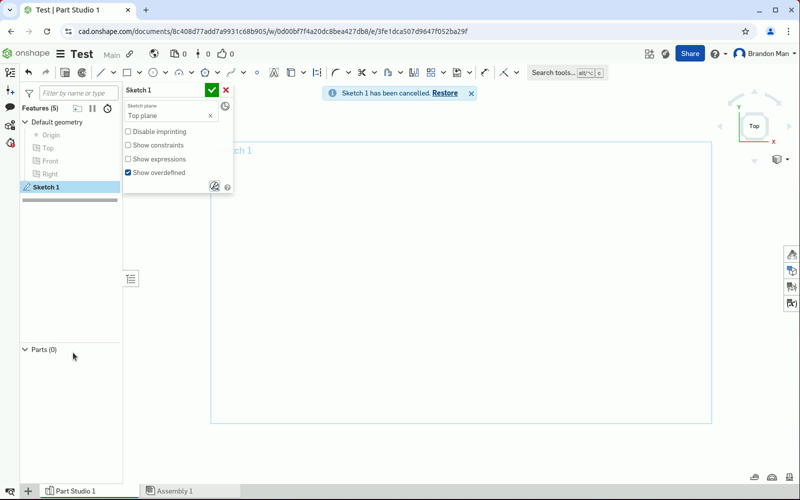
key(y)
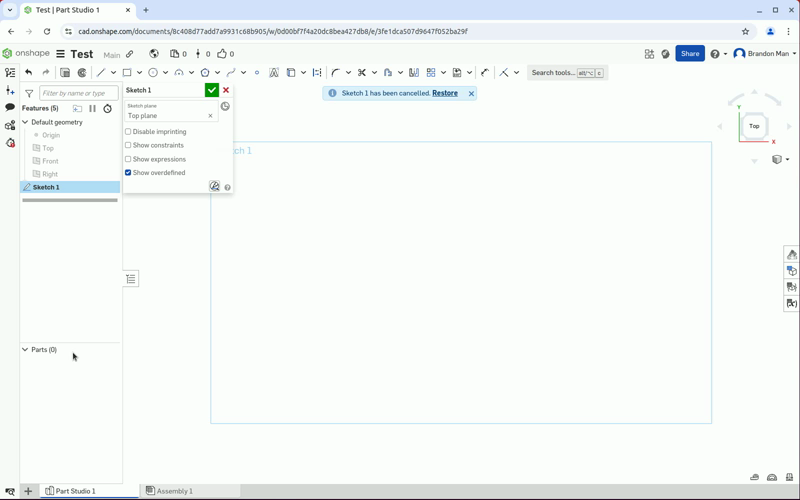
key(l)
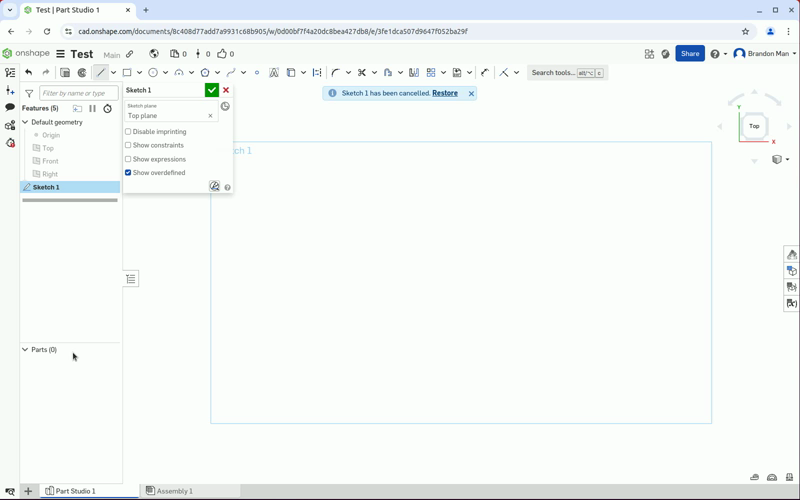
key_down(shift)
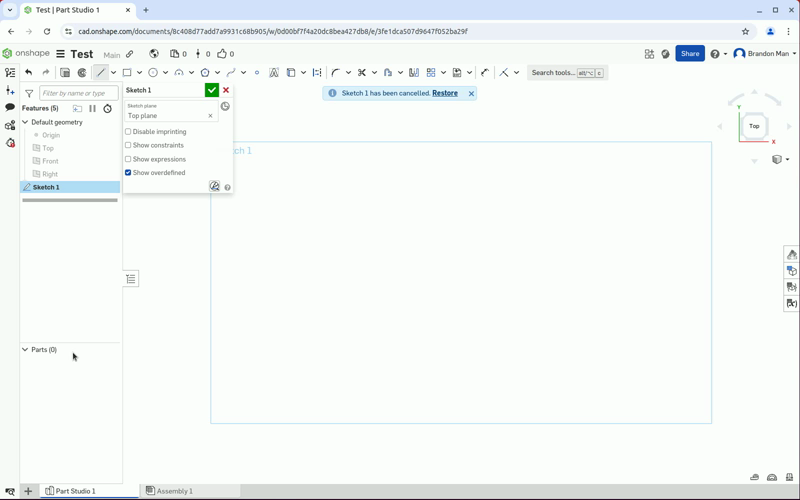
mouse_move(460, 282)
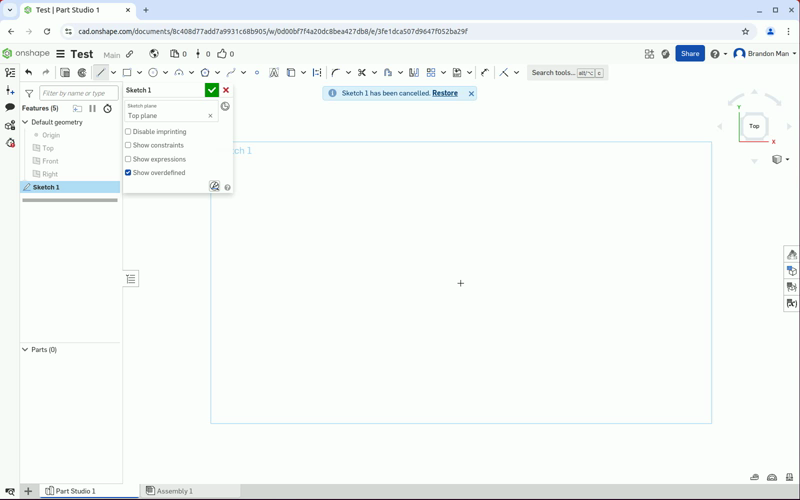
click(460, 282)
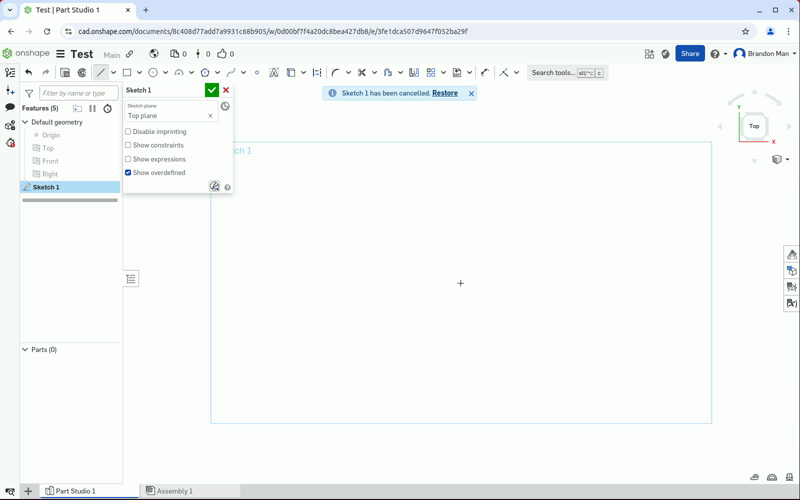
key_up(shift)
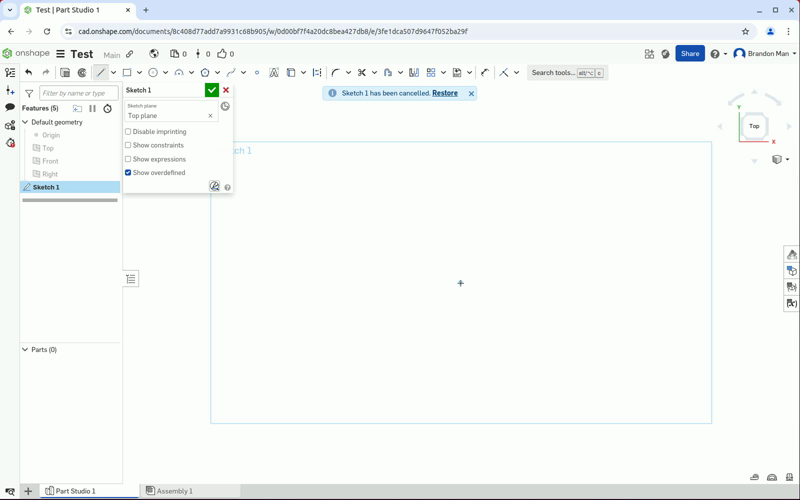
key_down(shift)
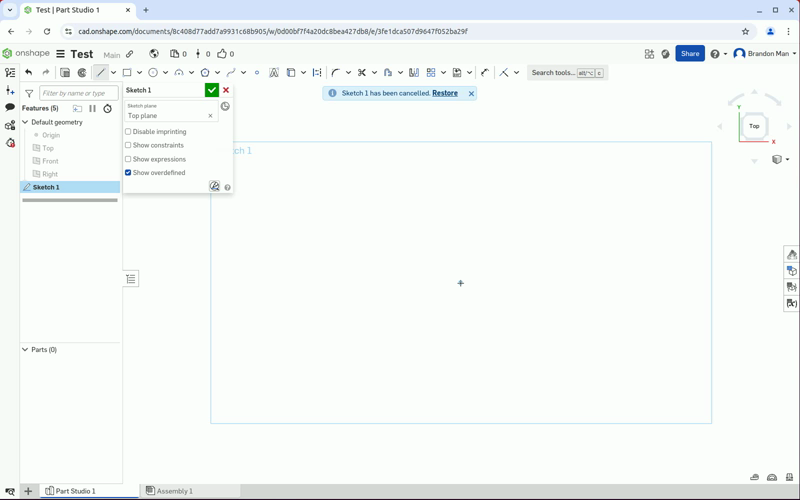
mouse_move(573, 282)
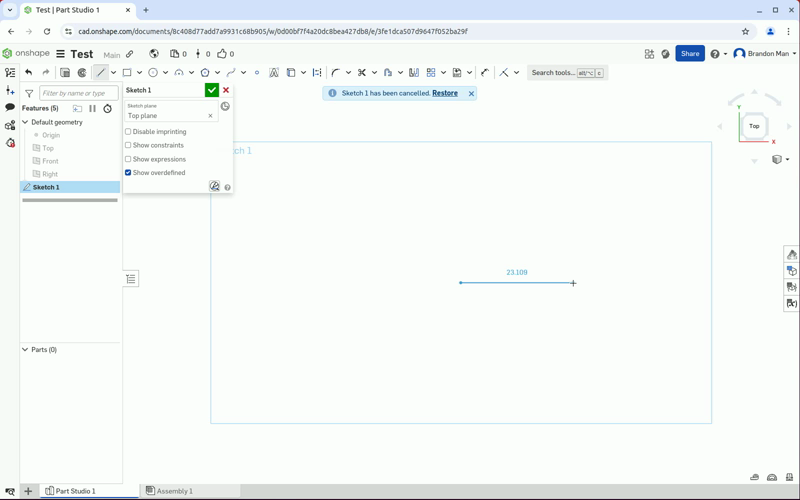
click(573, 282)
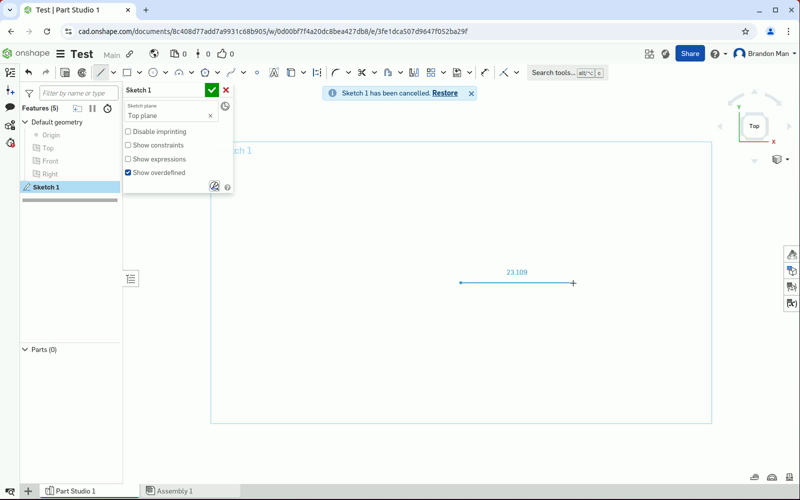
key_up(shift)
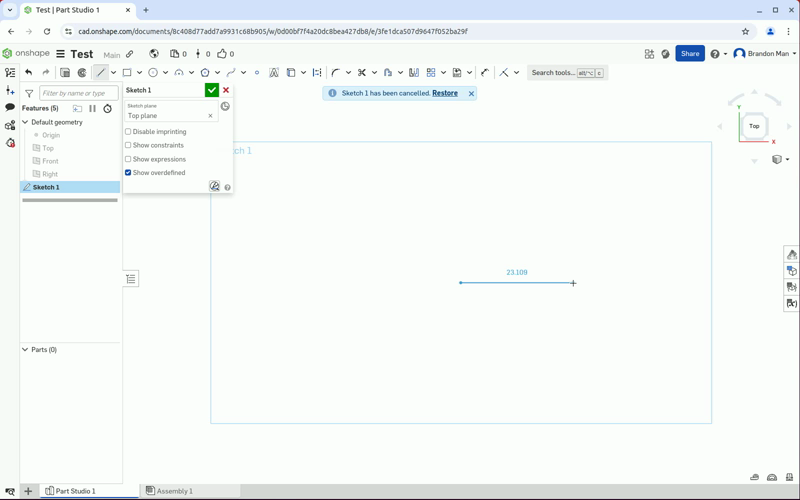
key_down(shift)
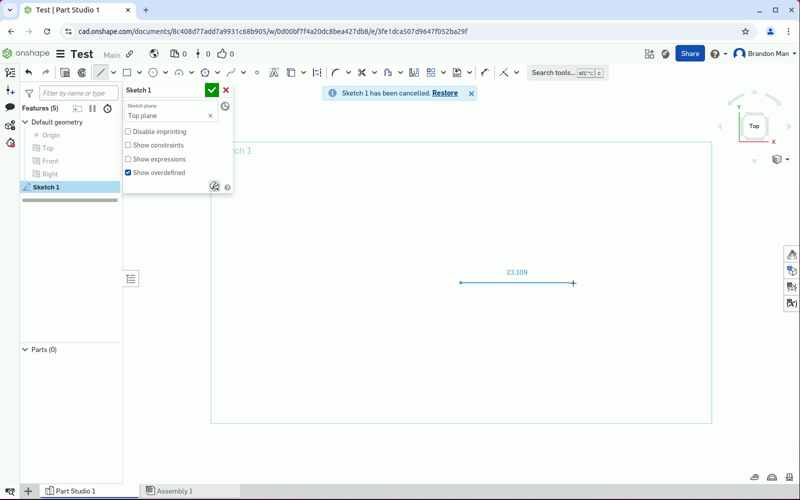
mouse_move(573, 189)
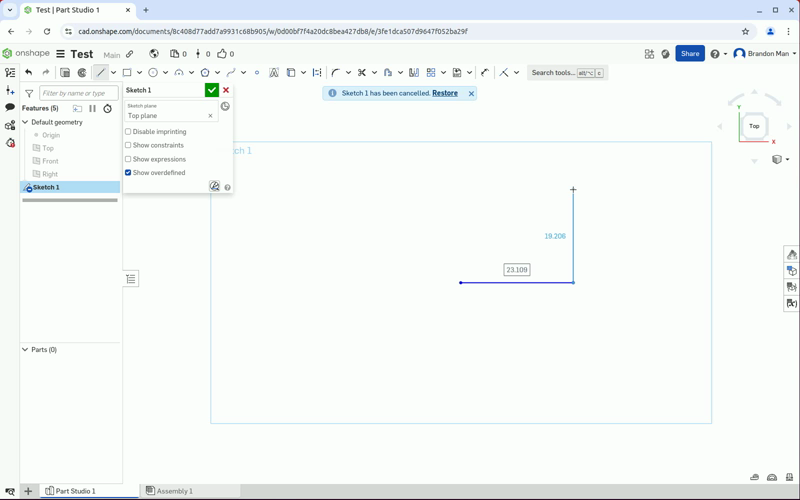
click(573, 189)
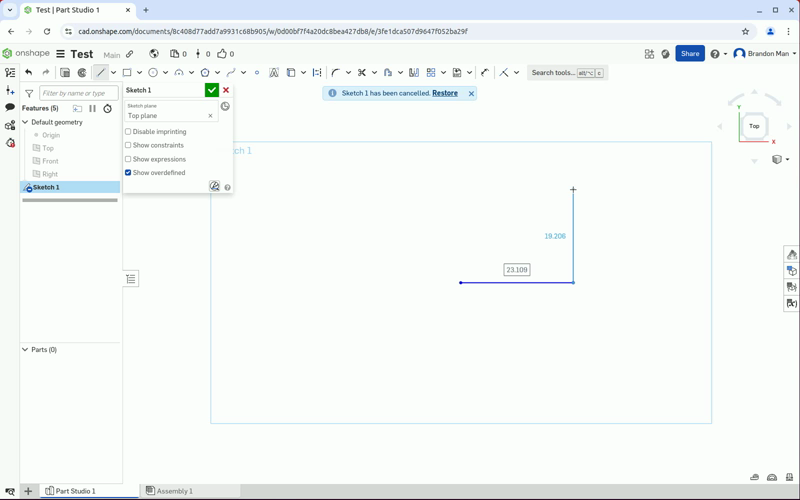
key_up(shift)
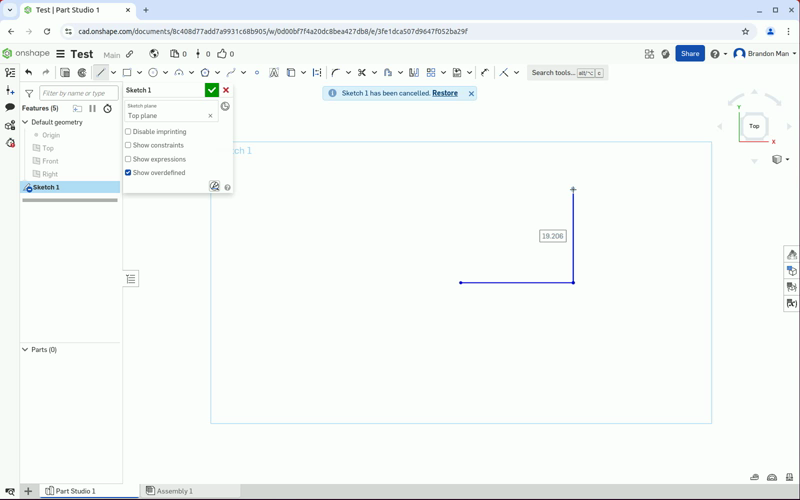
key_down(shift)
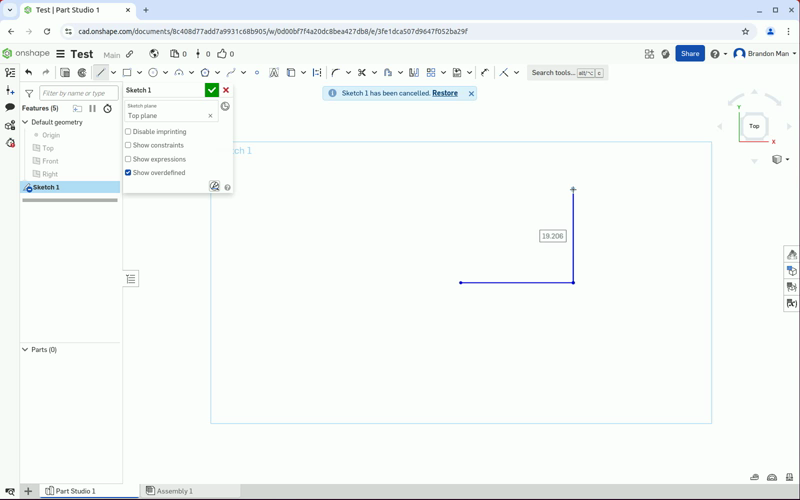
mouse_move(460, 189)
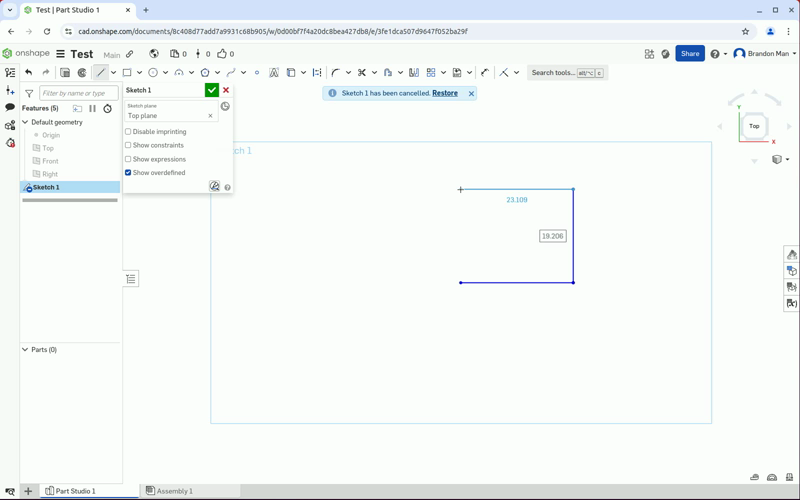
click(460, 189)
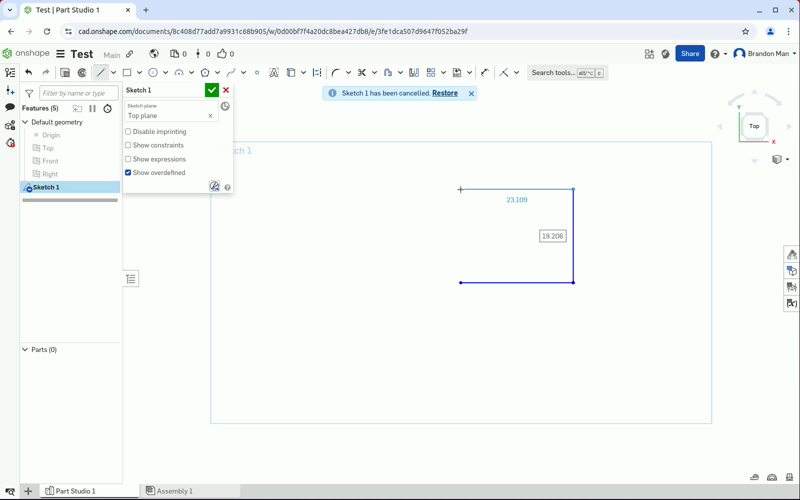
key_up(shift)
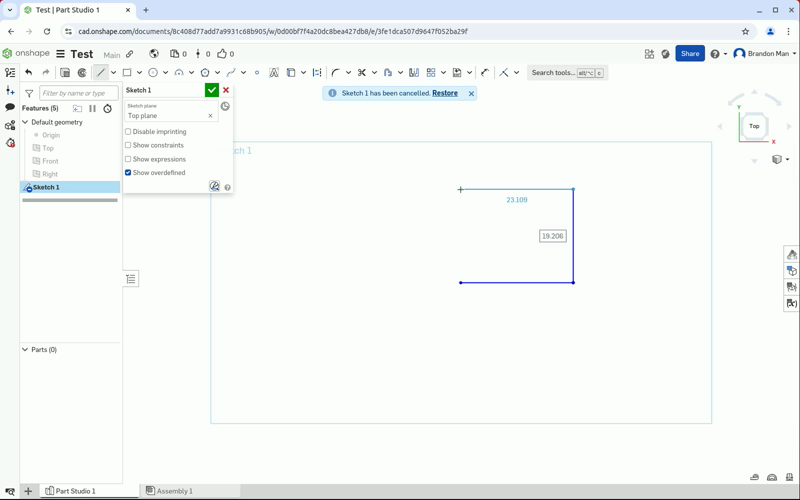
key_down(shift)
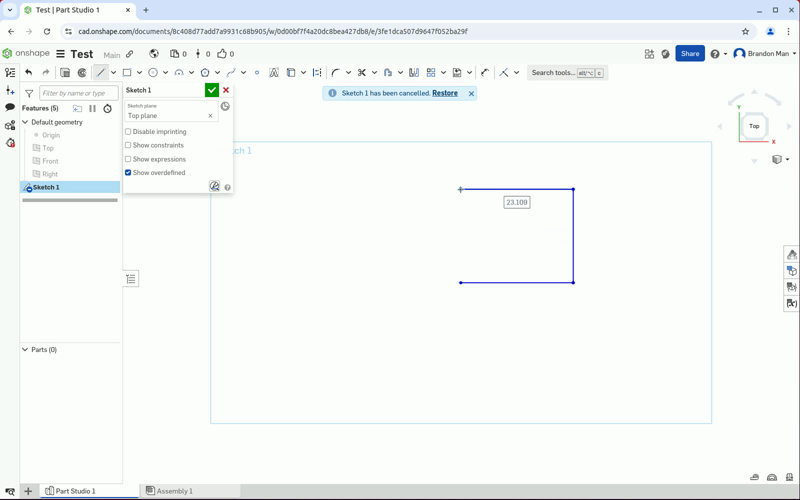
mouse_move(460, 282)
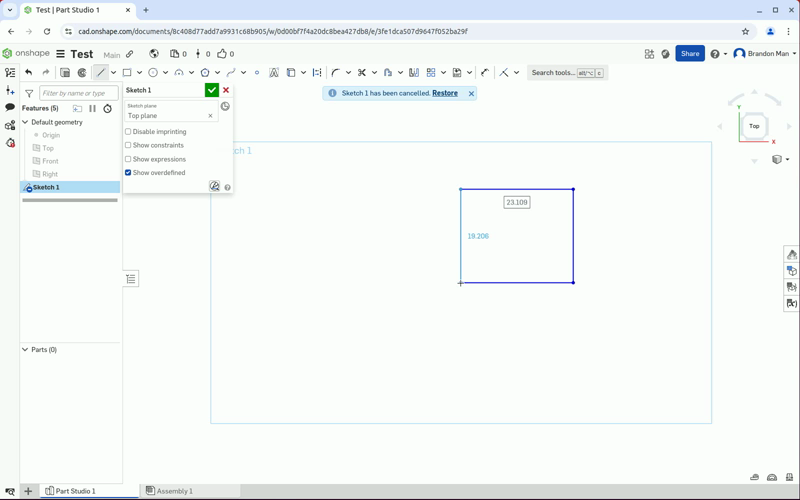
key_up(shift)
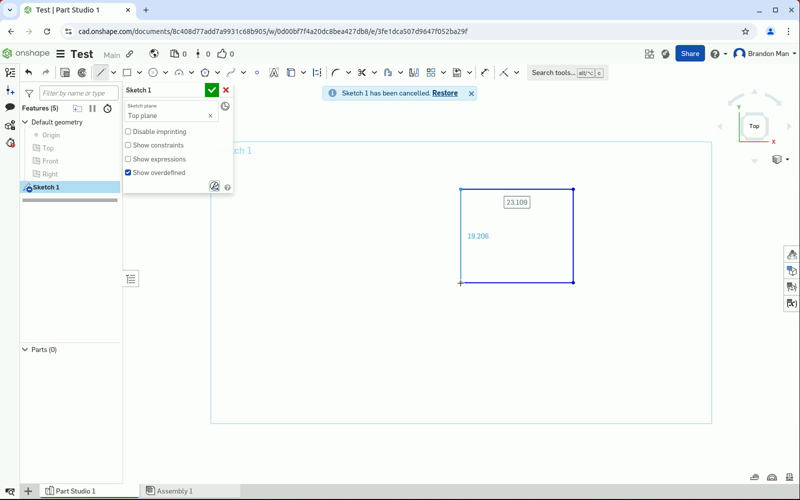
click(460, 282)
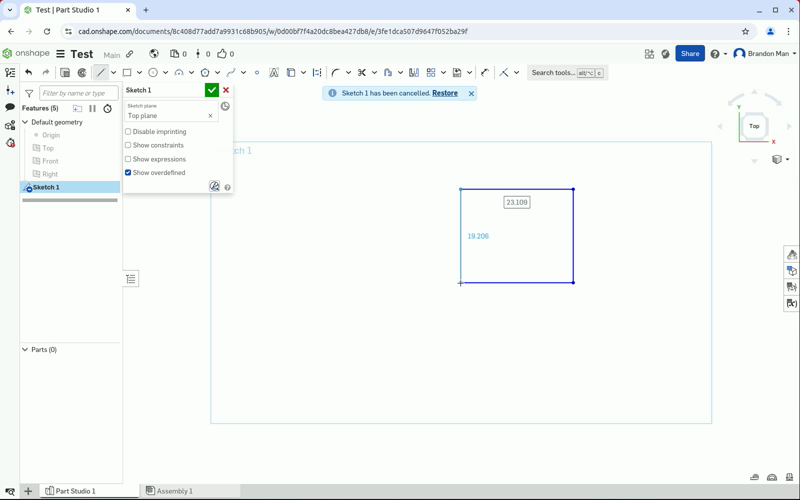
key(esc)
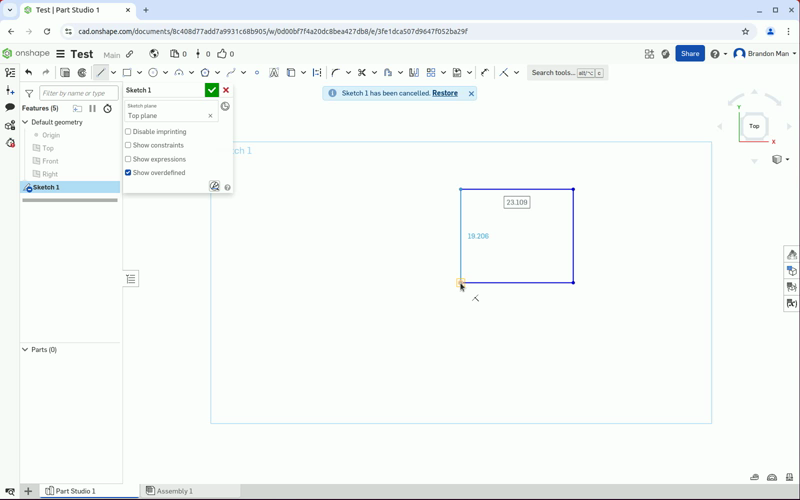
mouse_move(528, 199)
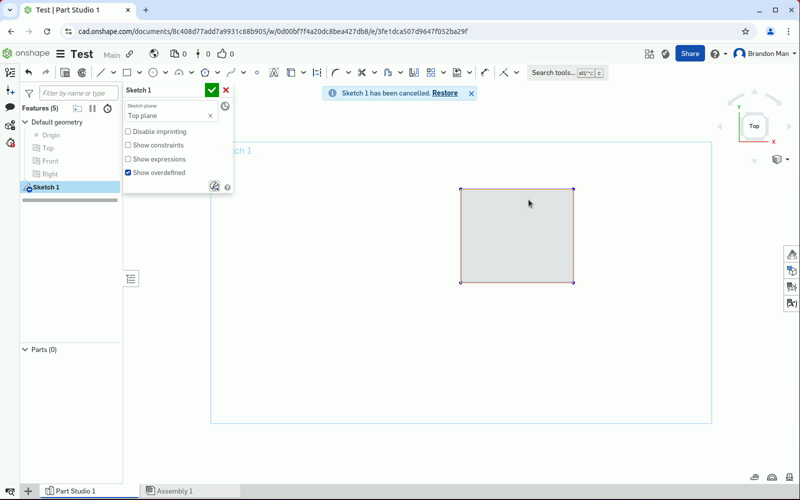
click(528, 199)
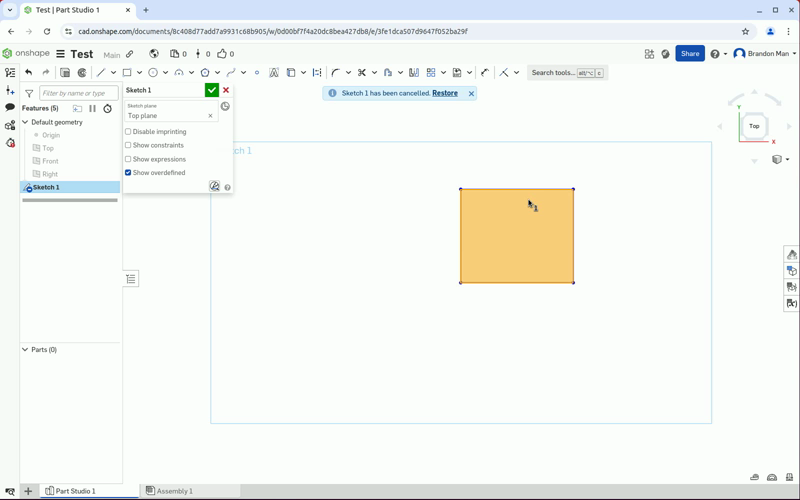
mouse_move(73, 352)
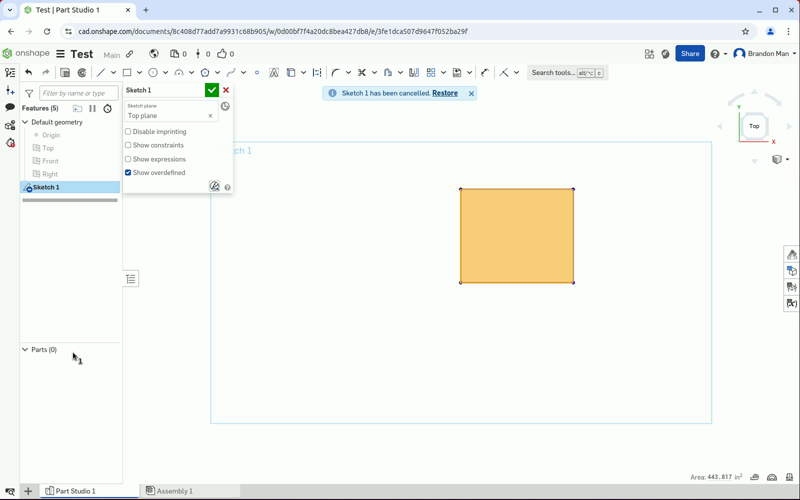
key(shift+y)
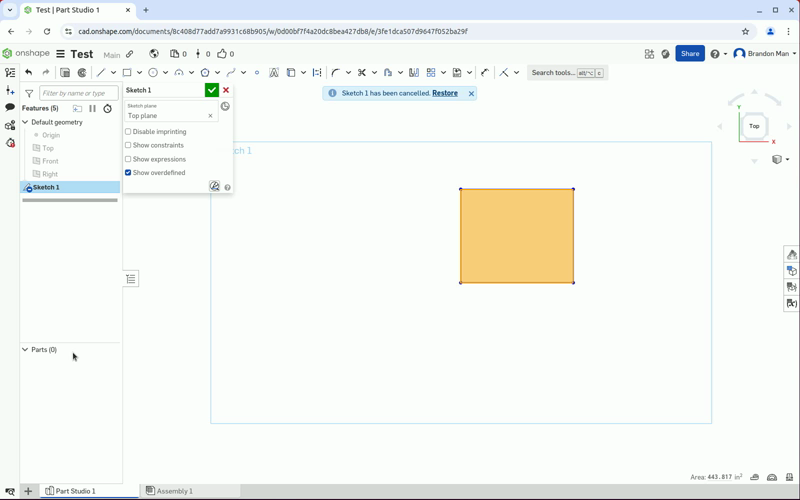
key(shift+e)
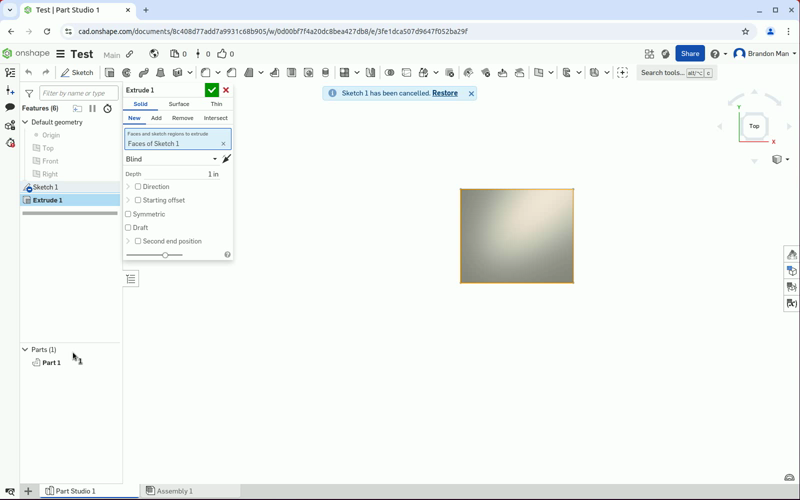
mouse_move(143, 106)
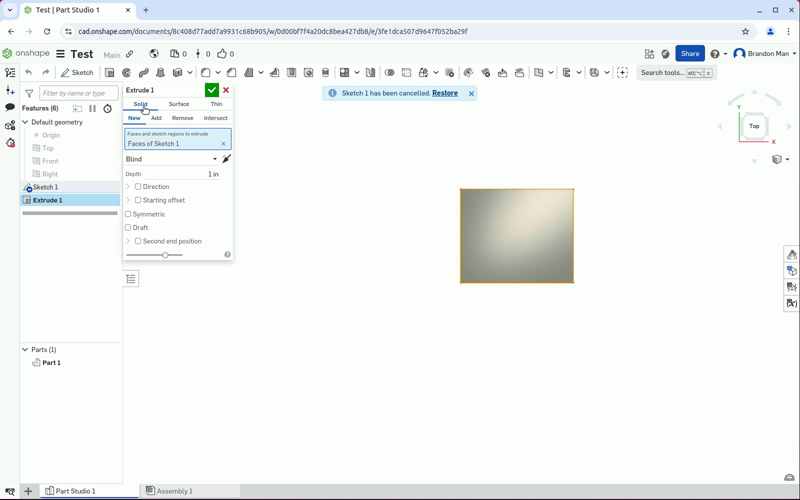
click(143, 106)
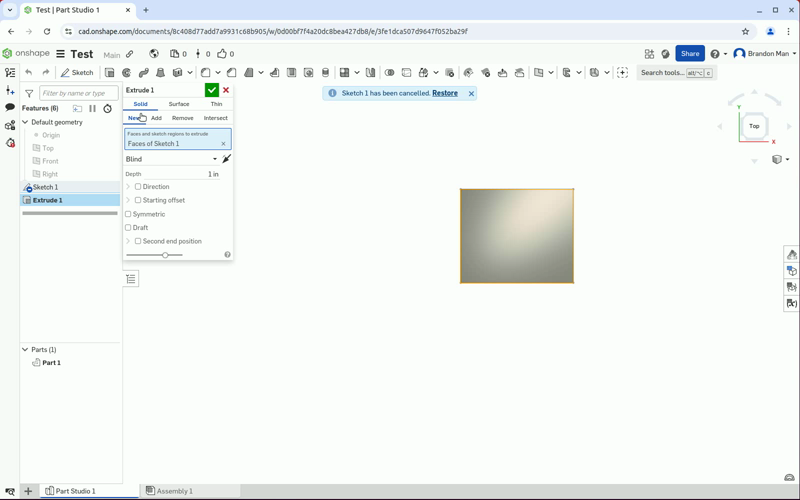
mouse_move(137, 120)
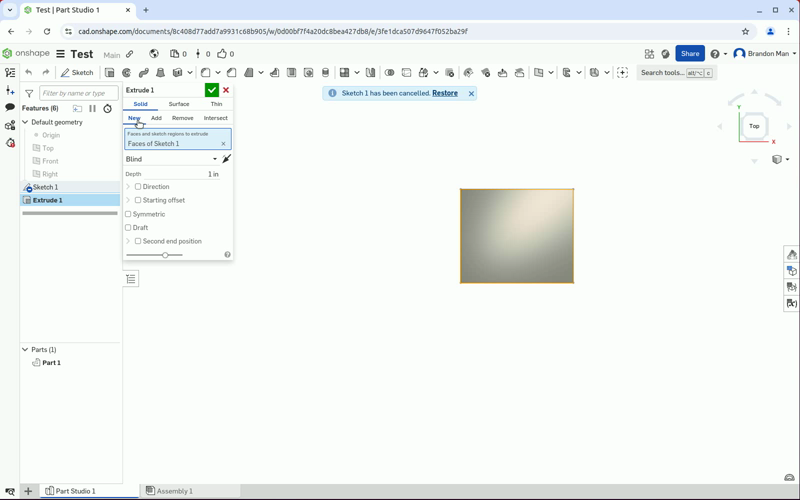
click(137, 120)
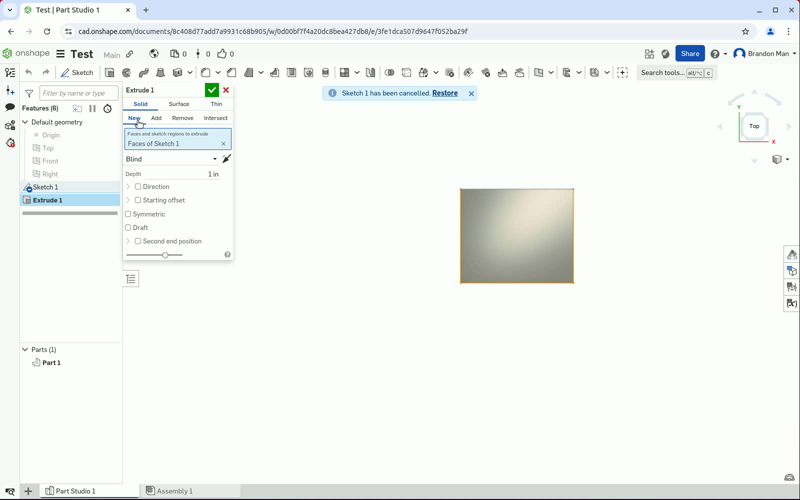
key(tab, 4)
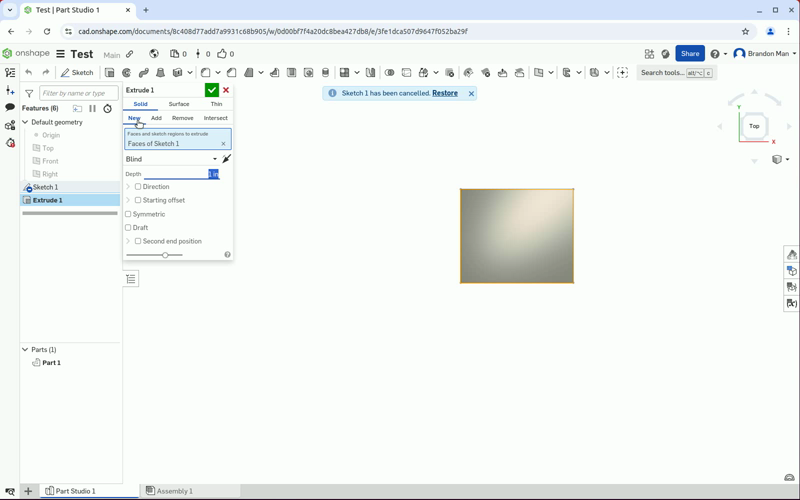
text(1.444)
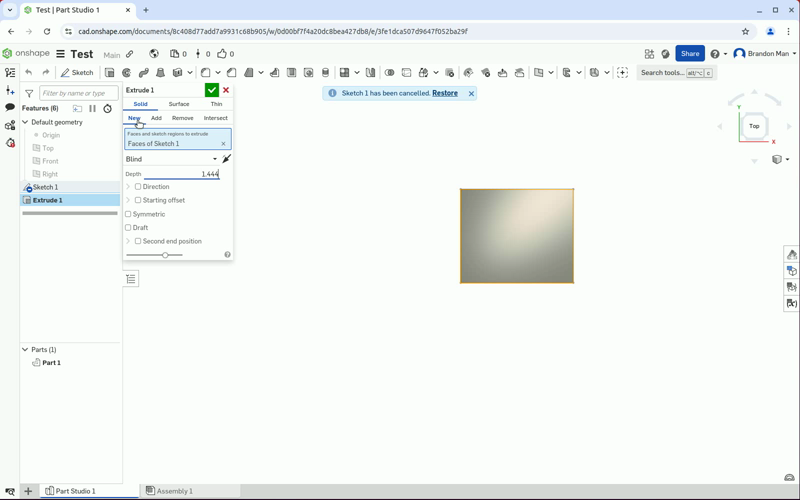
key(enter)
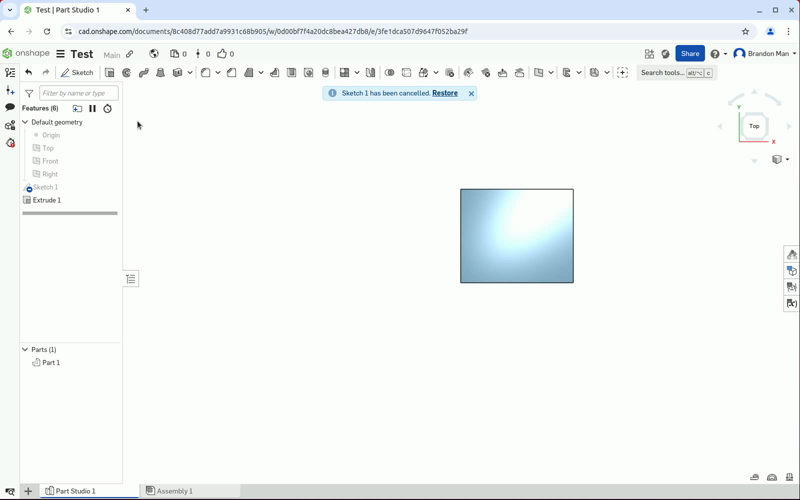
key(shift+h)
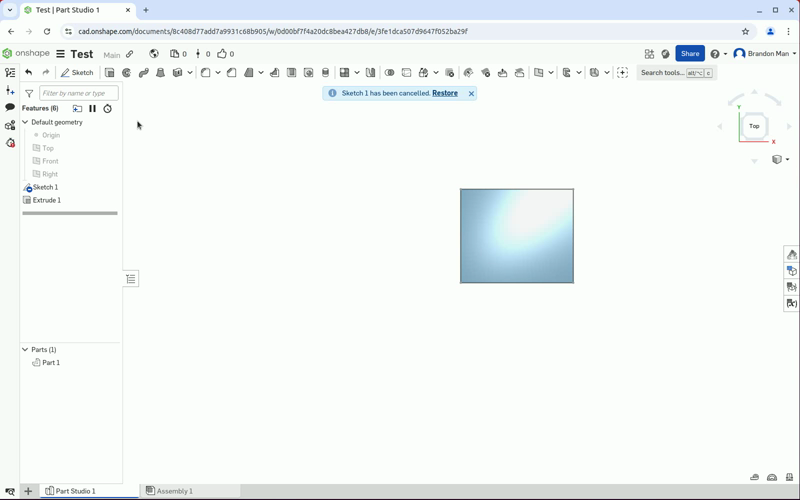
key(shift+h)
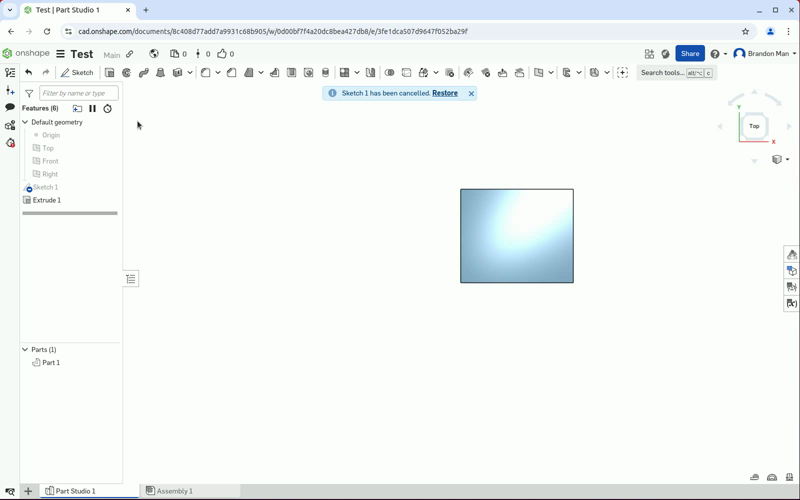
mouse_move(73, 189)
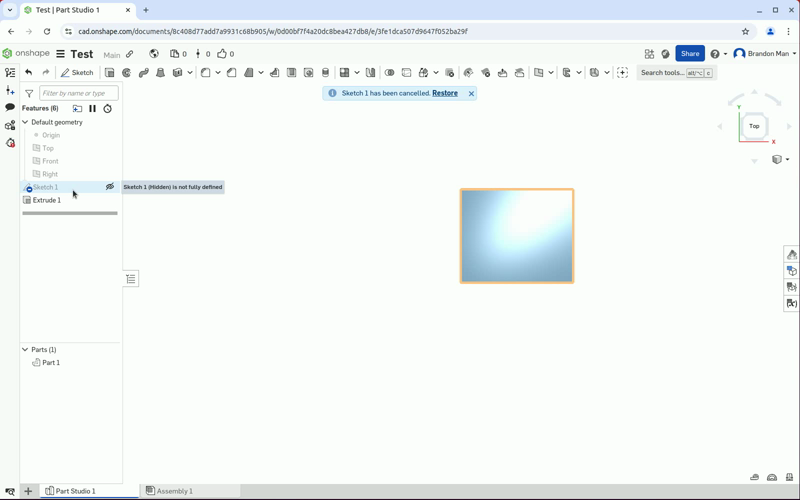
click(73, 189)
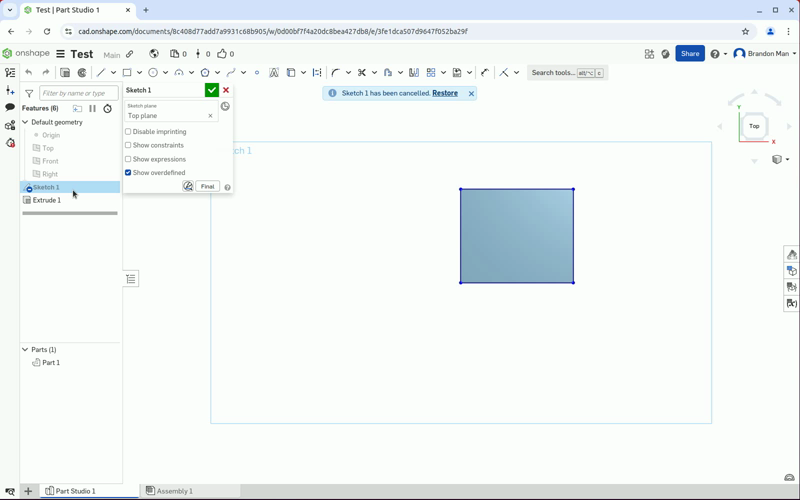
mouse_move(229, 92)
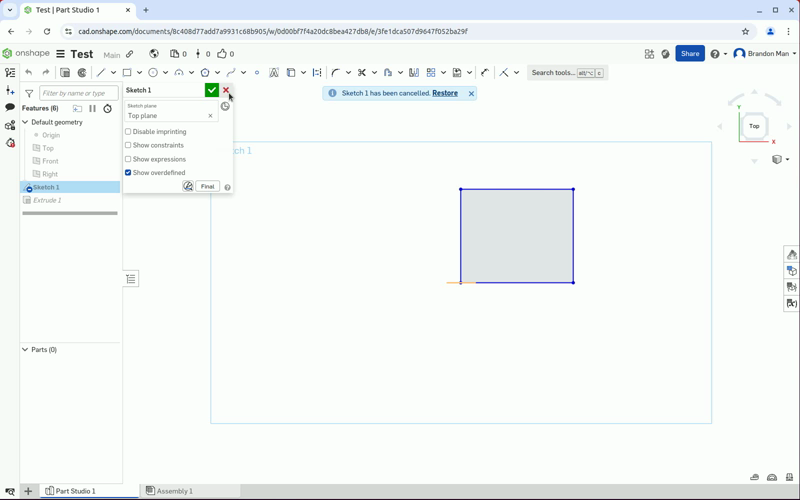
click(229, 92)
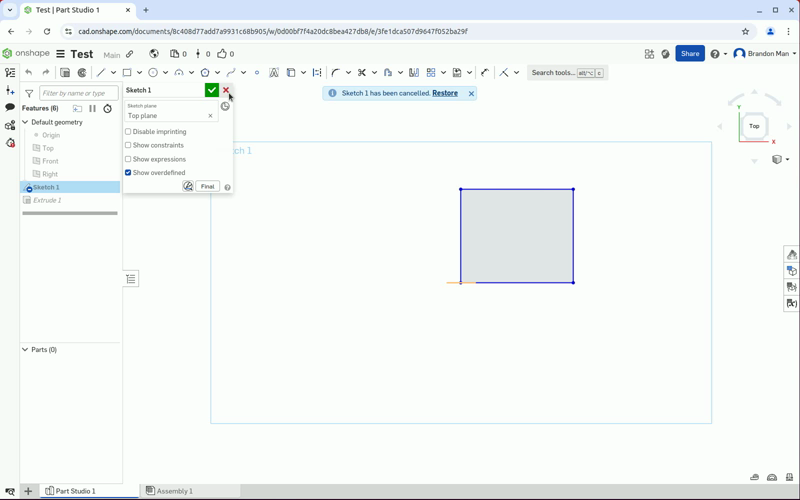
key(shift+s)
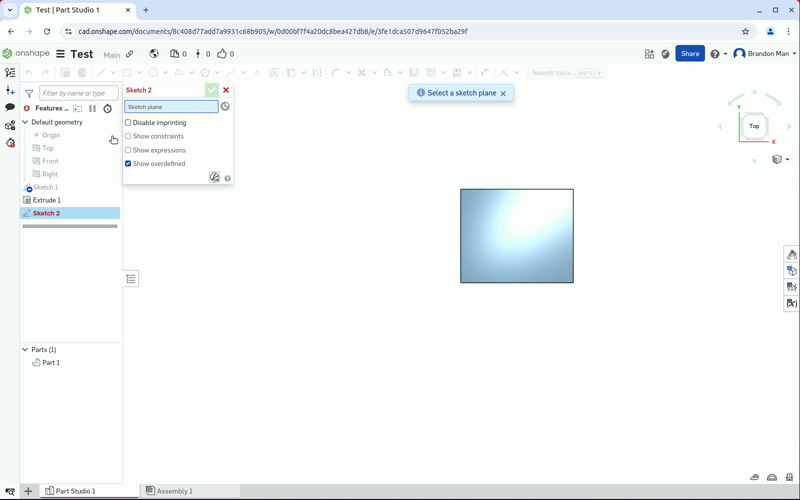
mouse_move(73, 150)
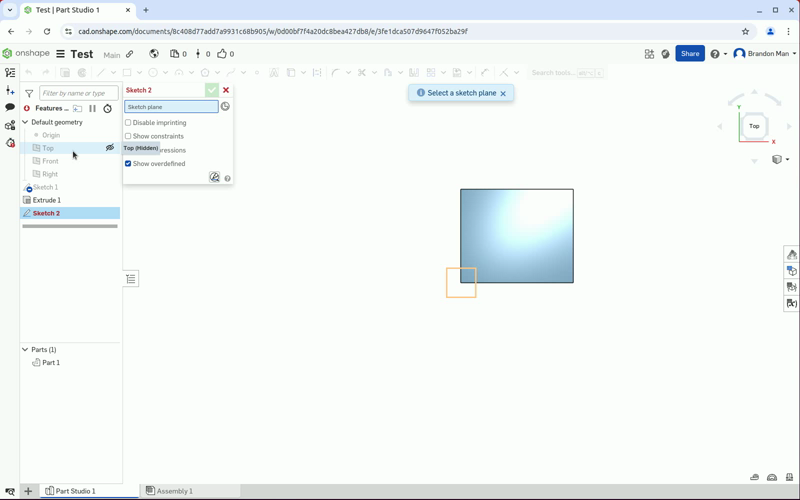
click(73, 150)
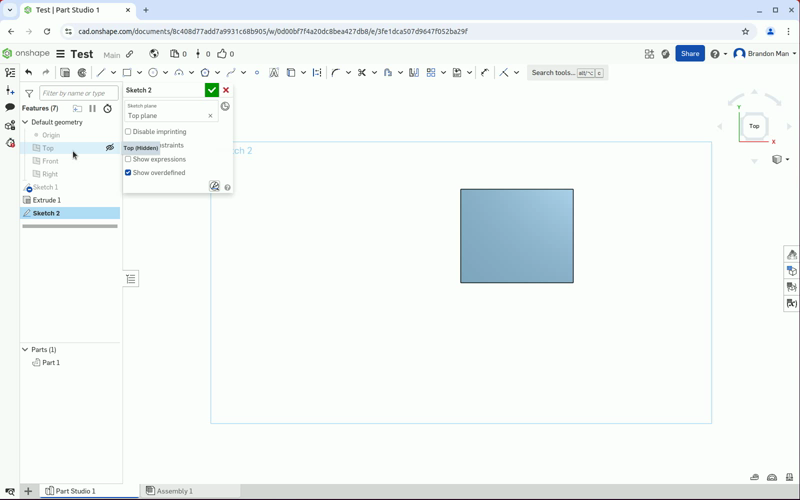
mouse_move(73, 352)
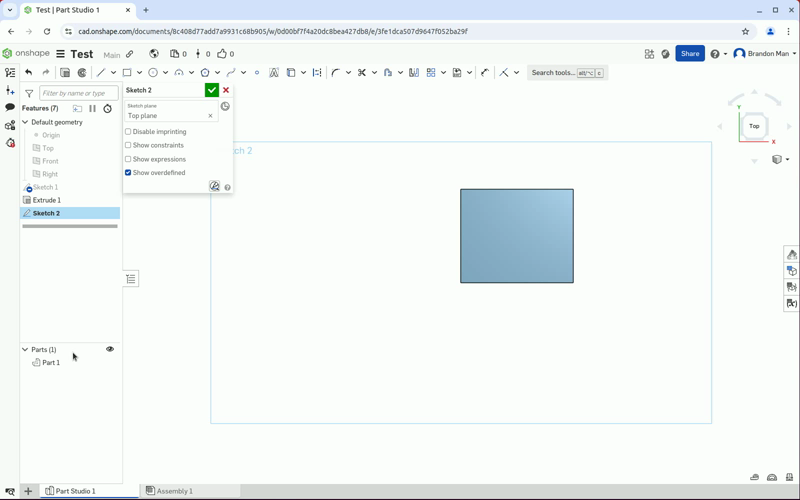
key(y)
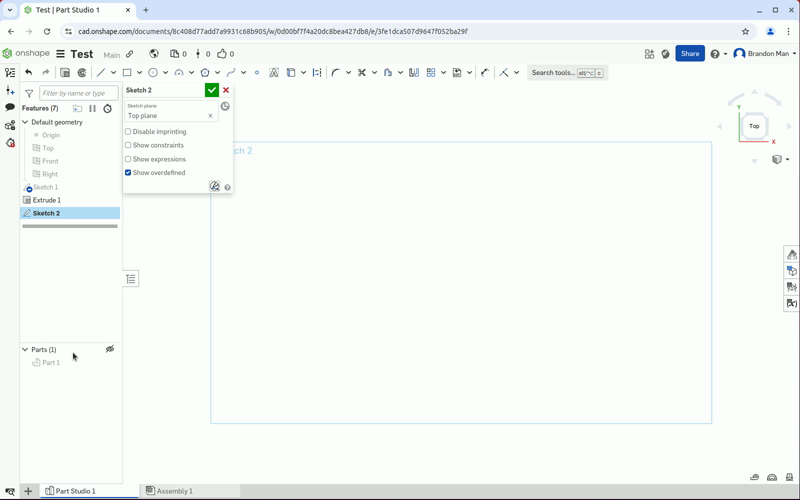
key(l)
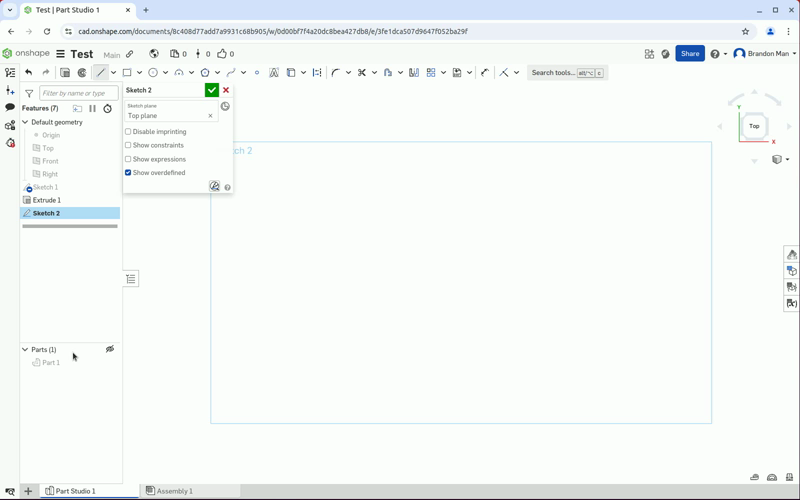
key_down(shift)
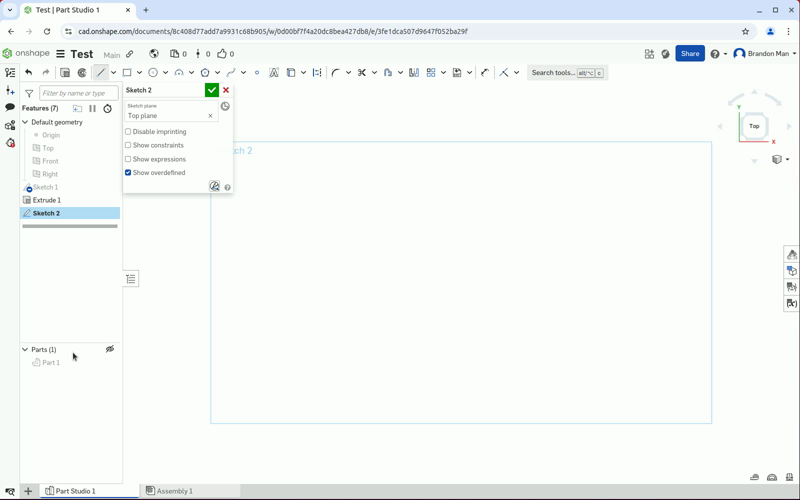
mouse_move(460, 282)
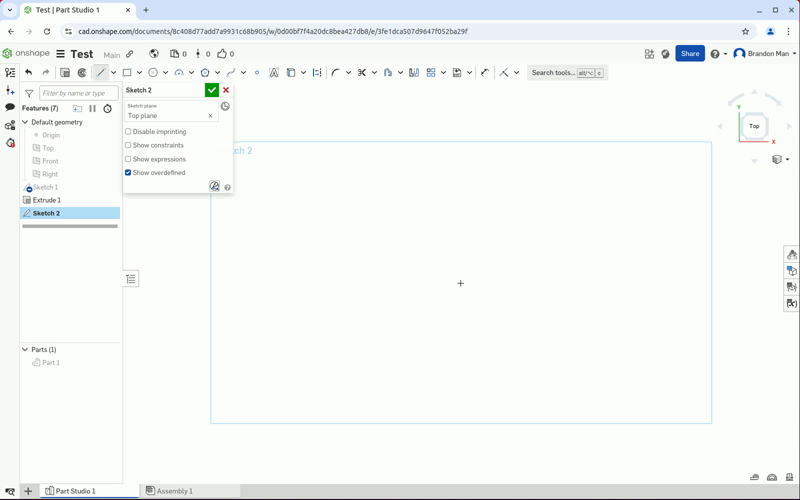
click(460, 282)
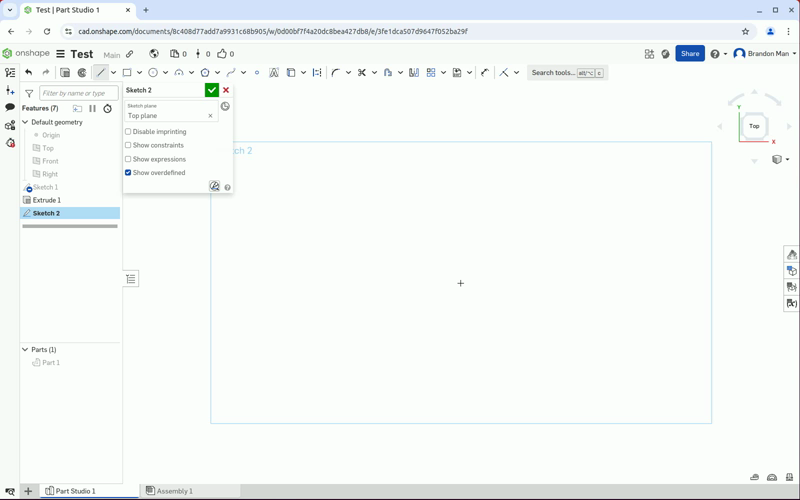
key_up(shift)
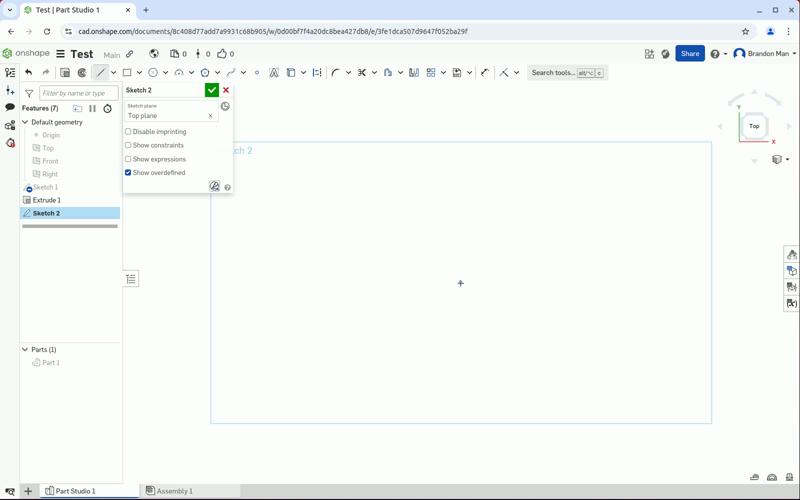
key_down(shift)
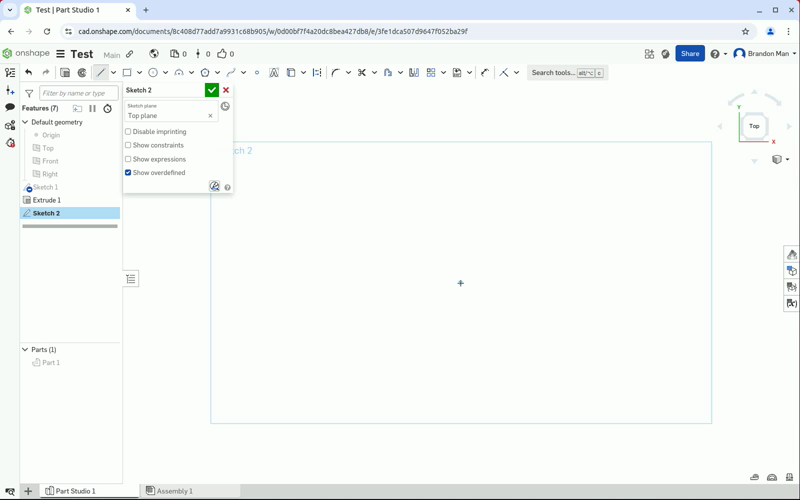
mouse_move(573, 282)
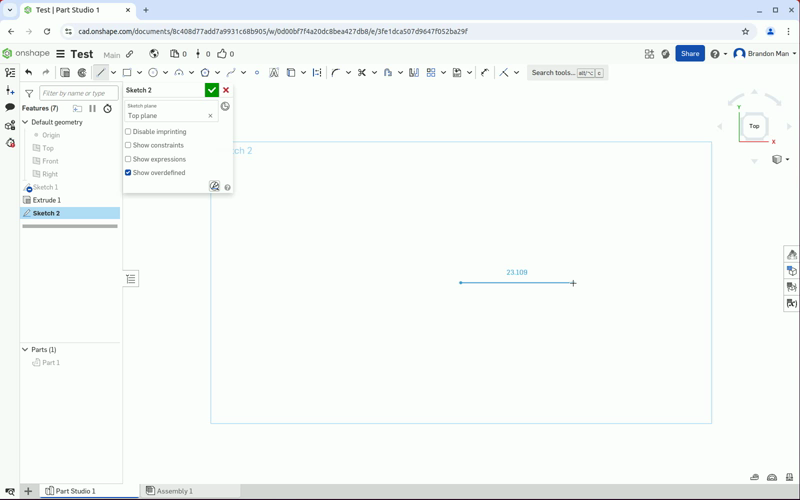
click(573, 282)
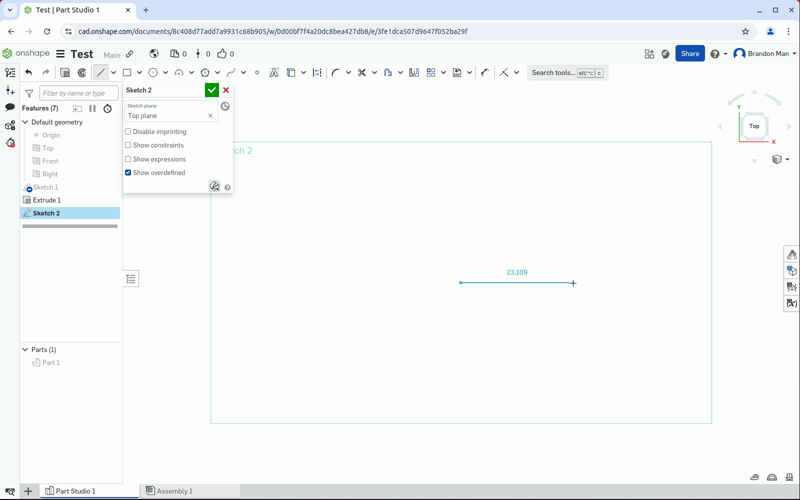
key_up(shift)
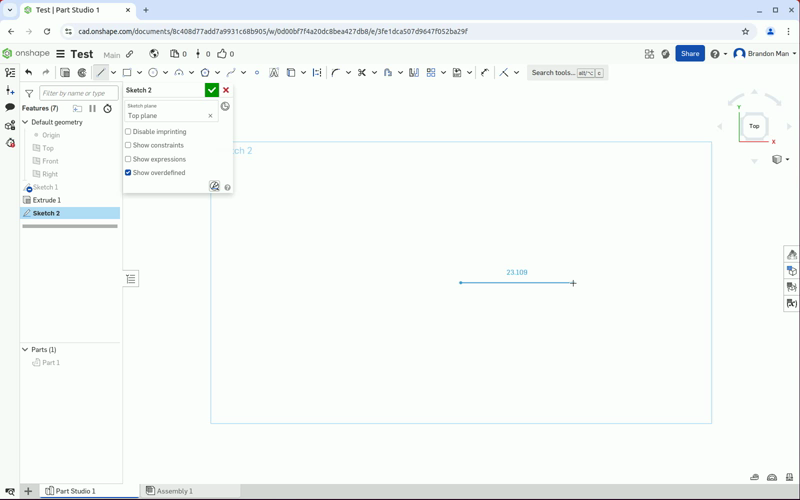
key_down(shift)
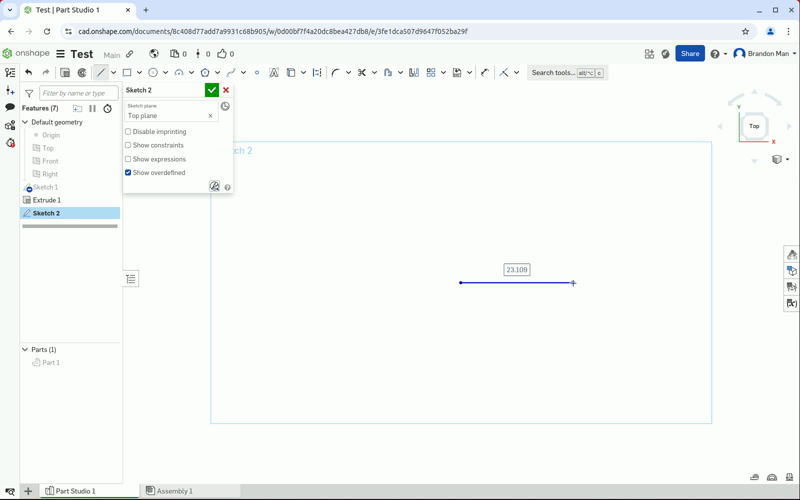
mouse_move(573, 189)
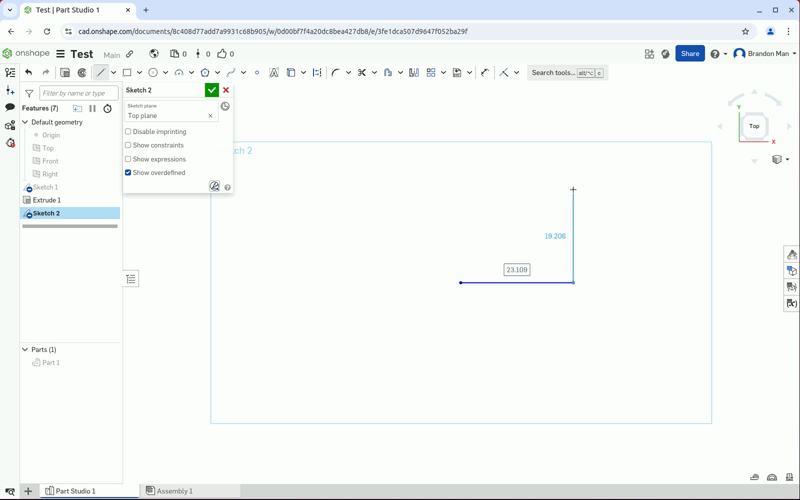
click(573, 189)
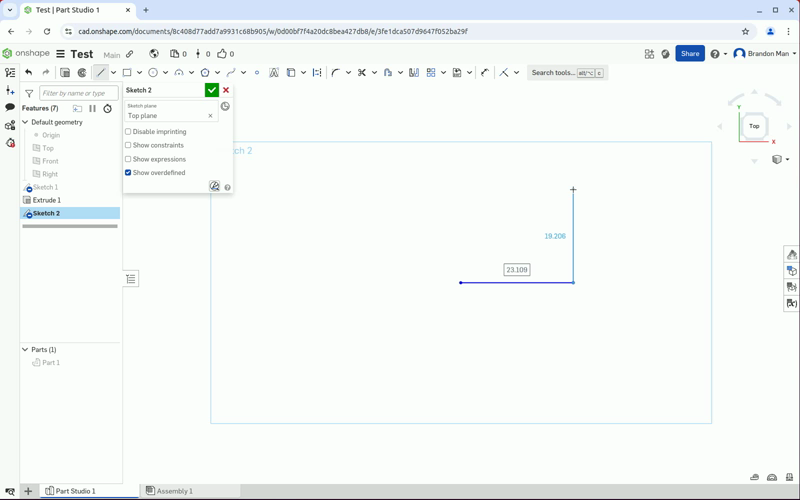
key_up(shift)
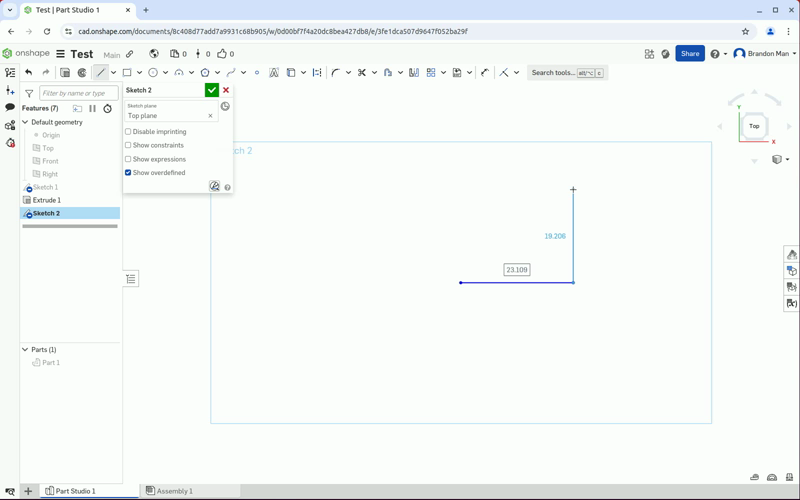
key_down(shift)
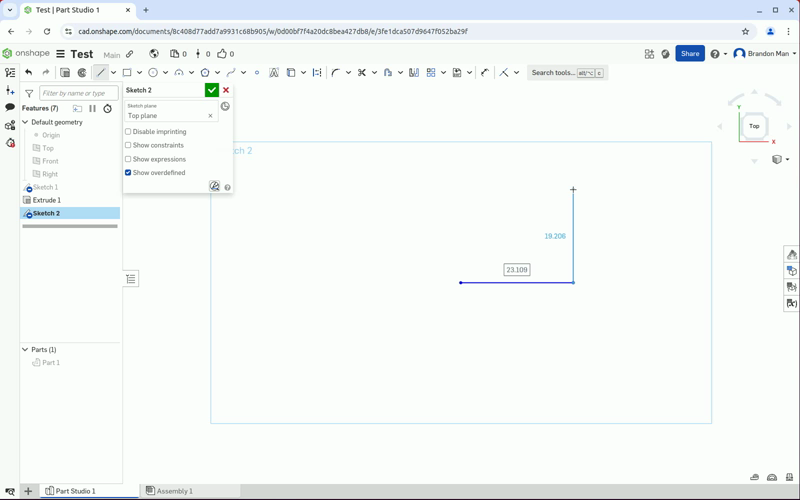
mouse_move(460, 189)
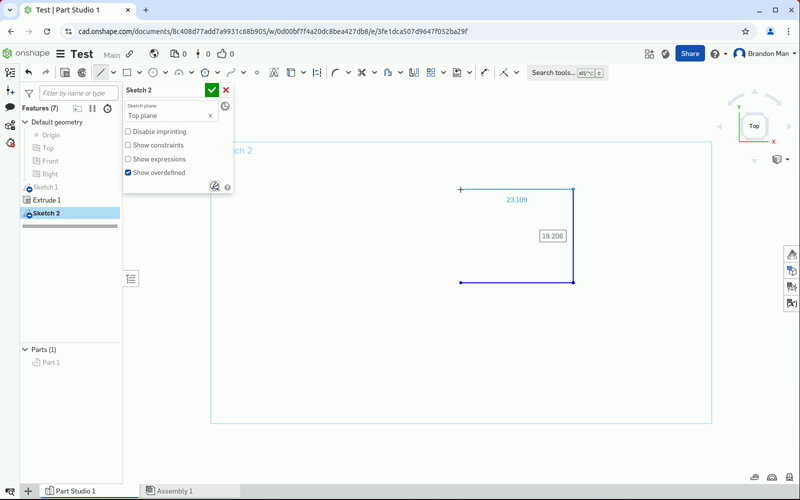
click(460, 189)
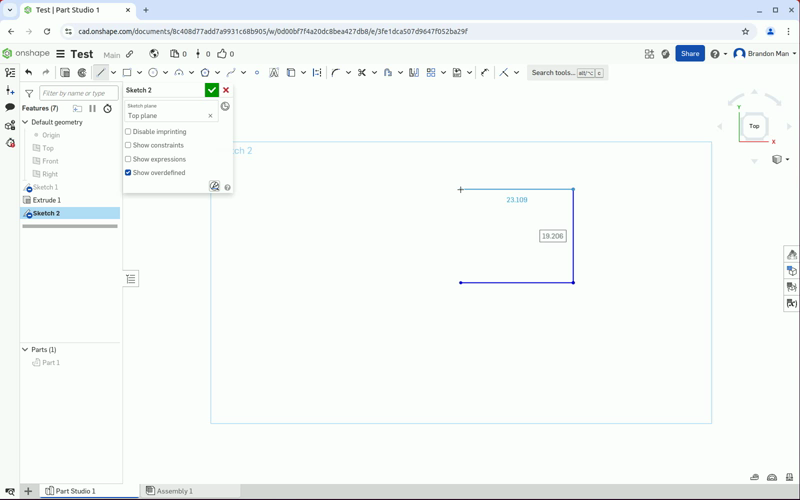
key_up(shift)
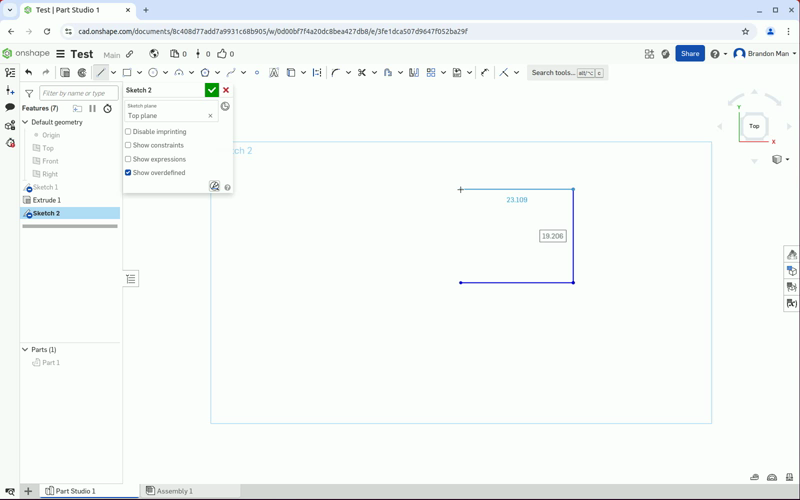
key_down(shift)
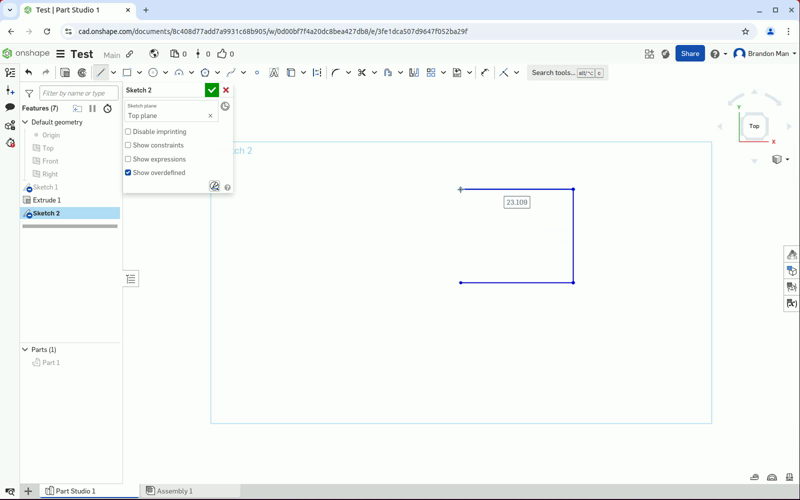
mouse_move(460, 282)
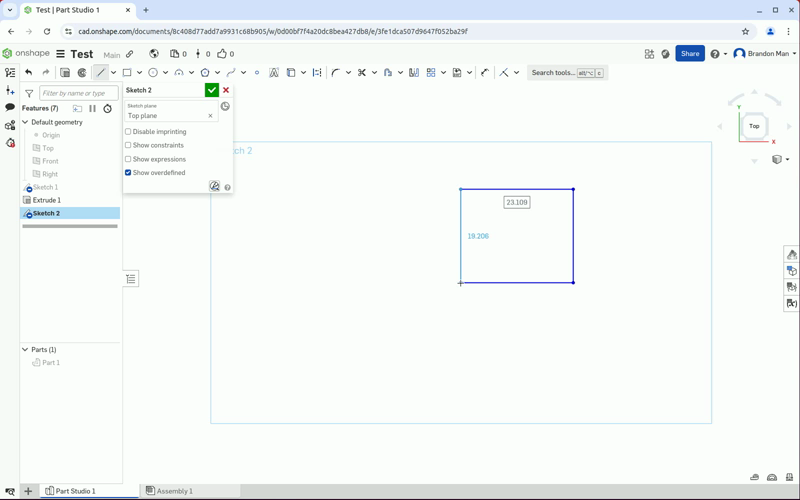
key_up(shift)
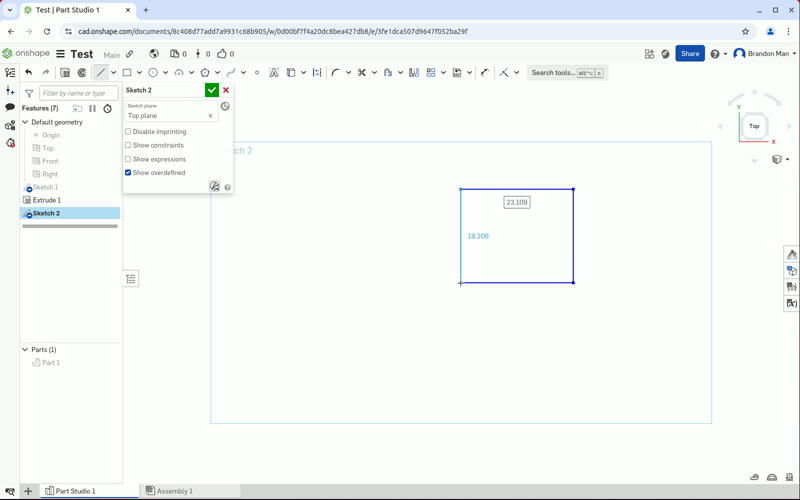
click(460, 282)
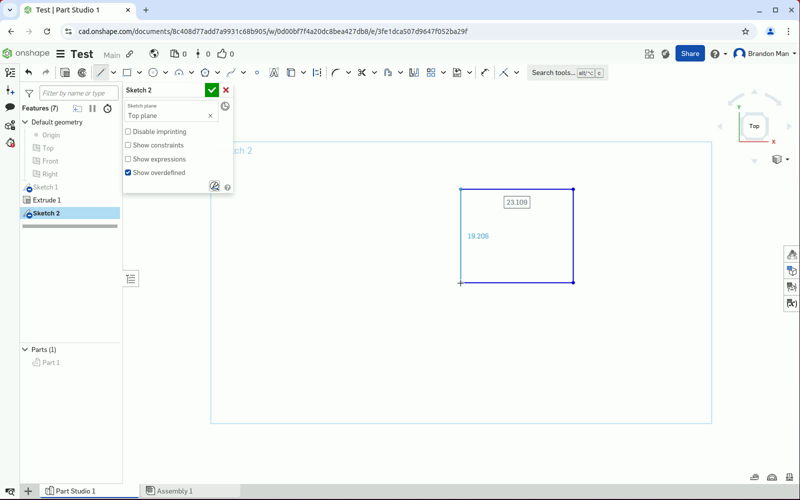
key(esc)
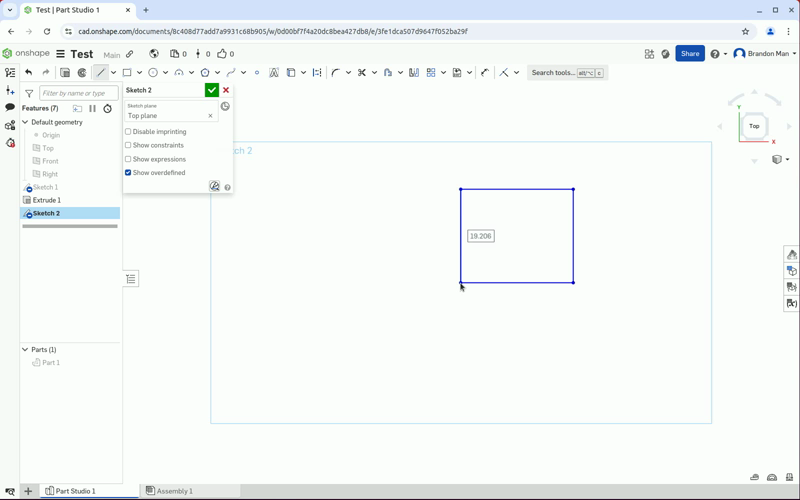
mouse_move(480, 262)
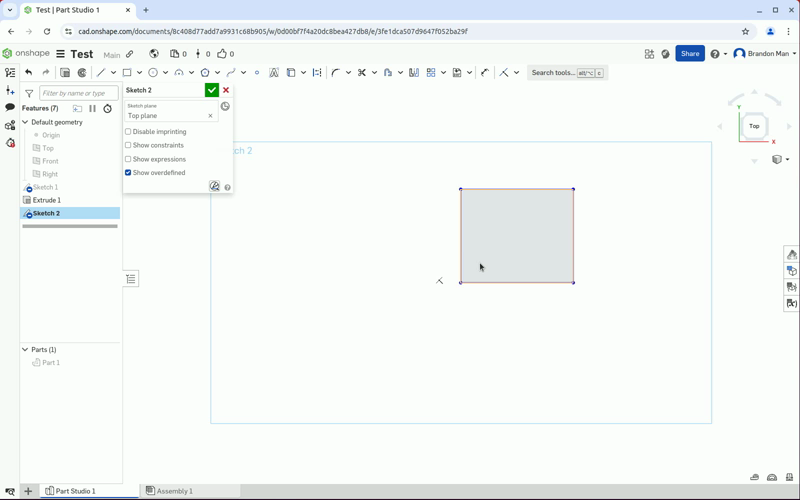
click(480, 262)
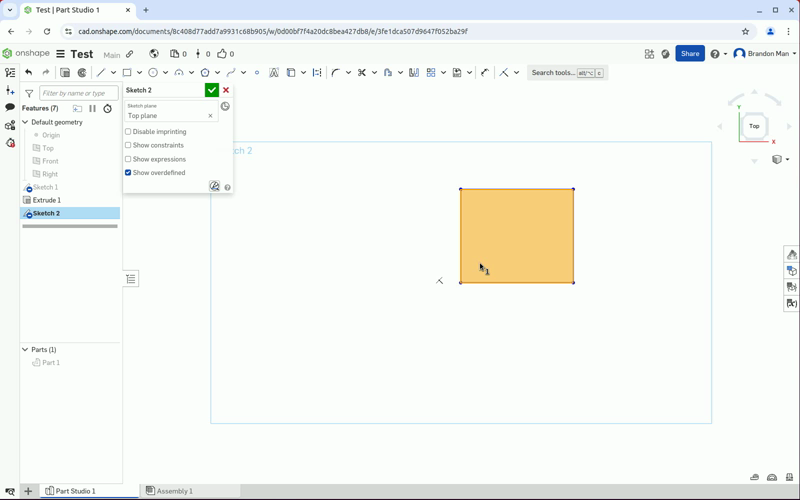
mouse_move(73, 352)
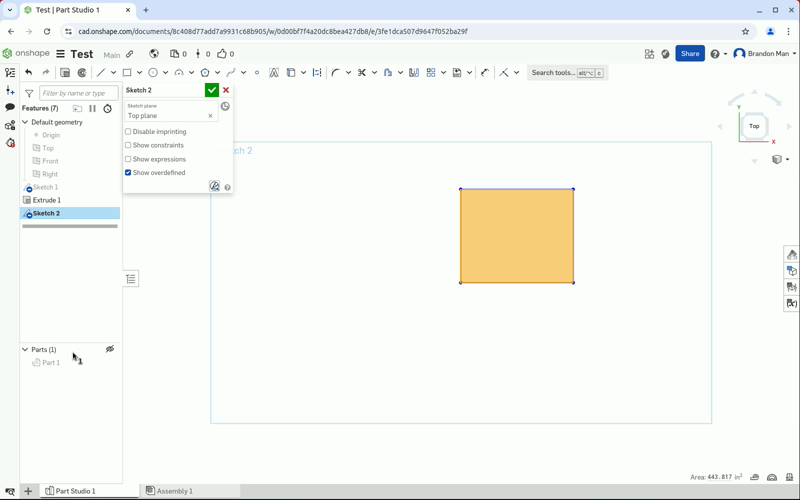
key(shift+y)
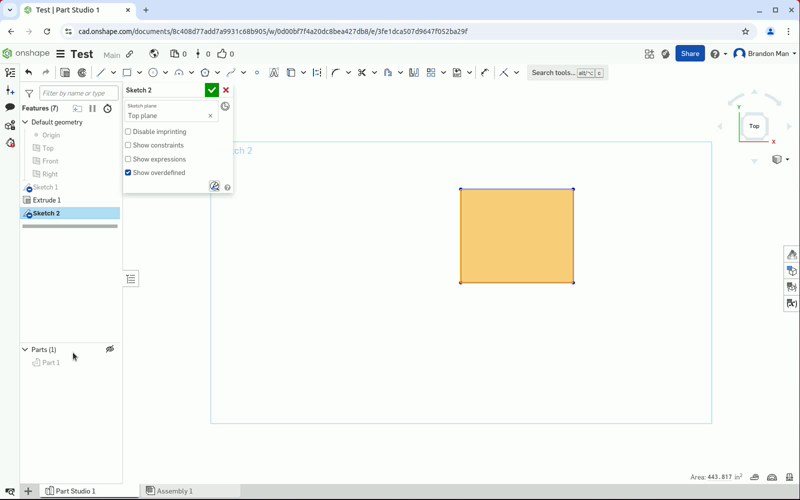
key(shift+e)
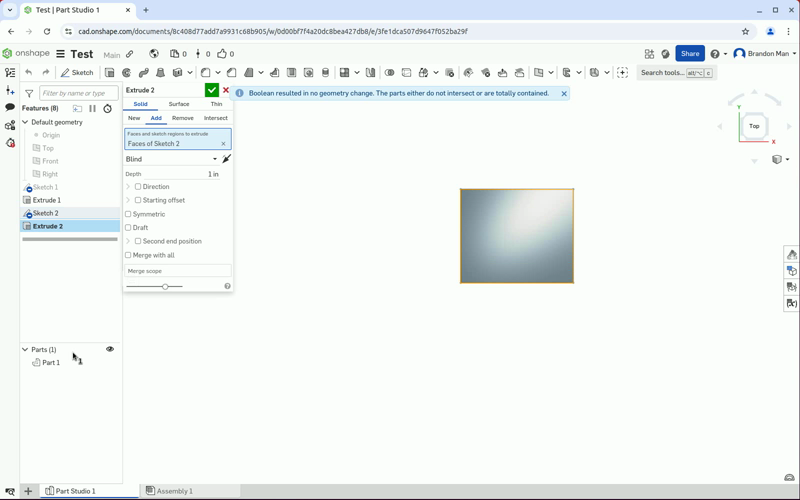
mouse_move(143, 106)
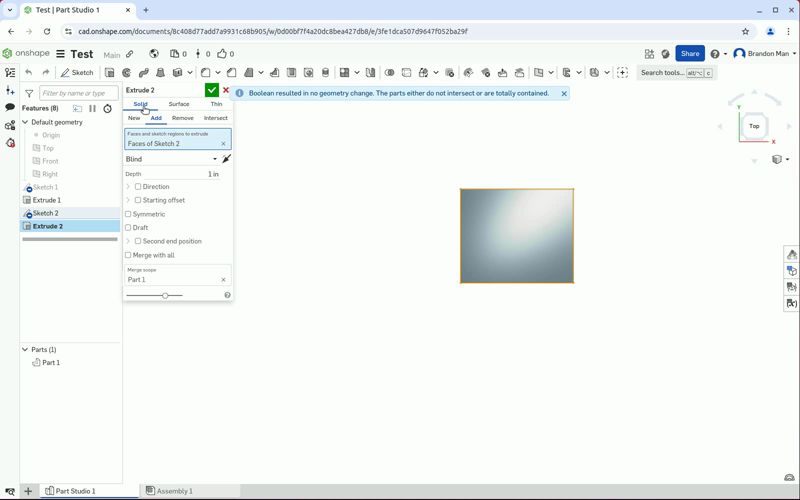
click(143, 106)
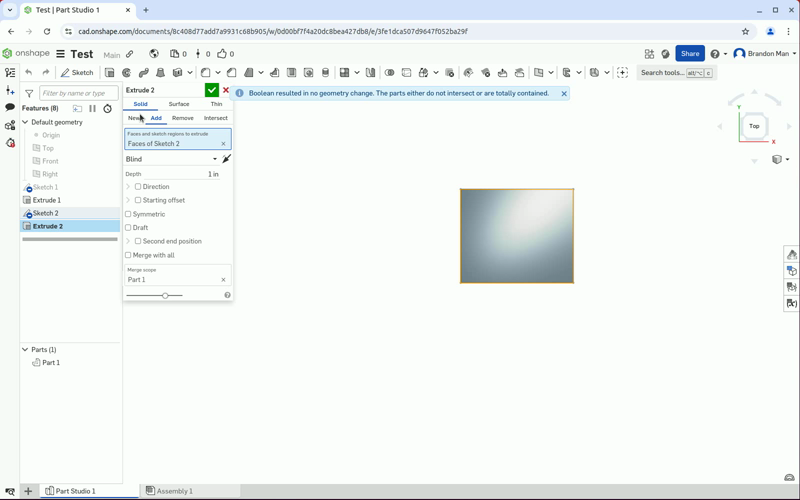
mouse_move(137, 120)
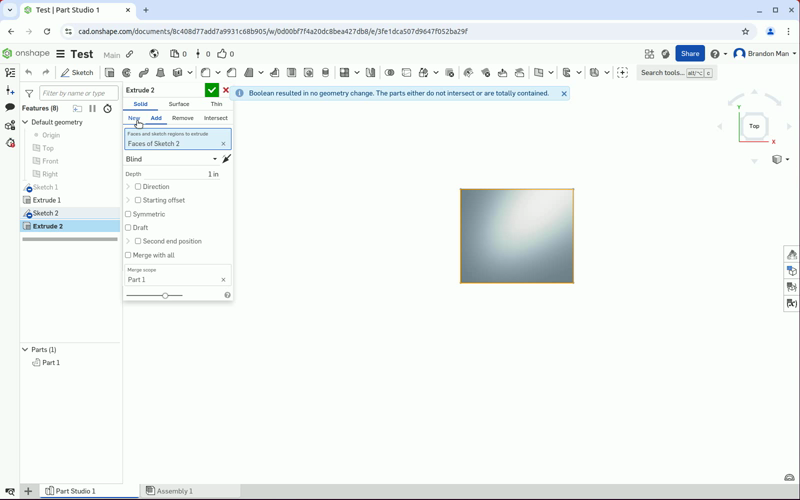
click(137, 120)
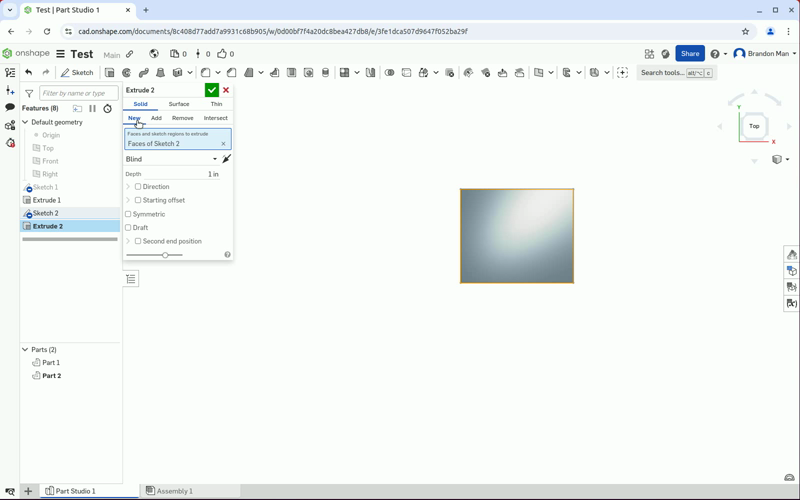
key(tab, 4)
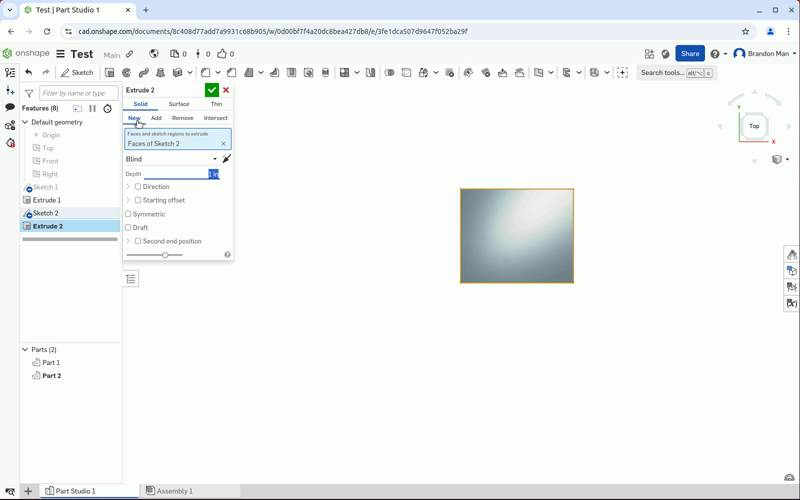
text(1.444)
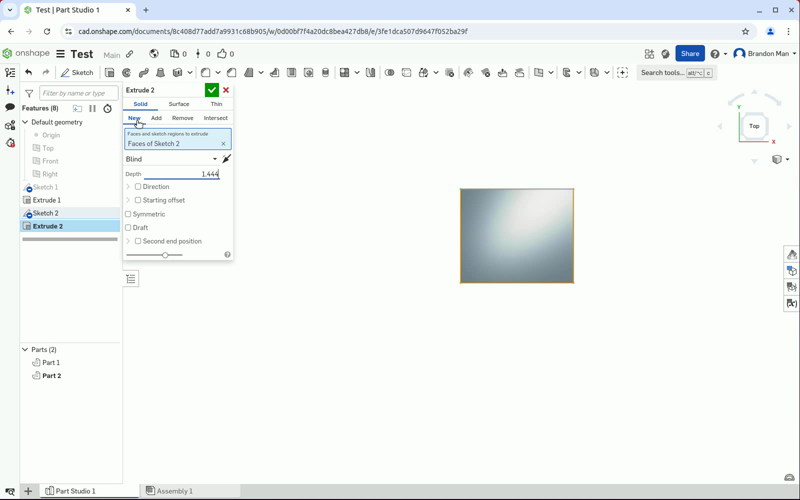
key(enter)
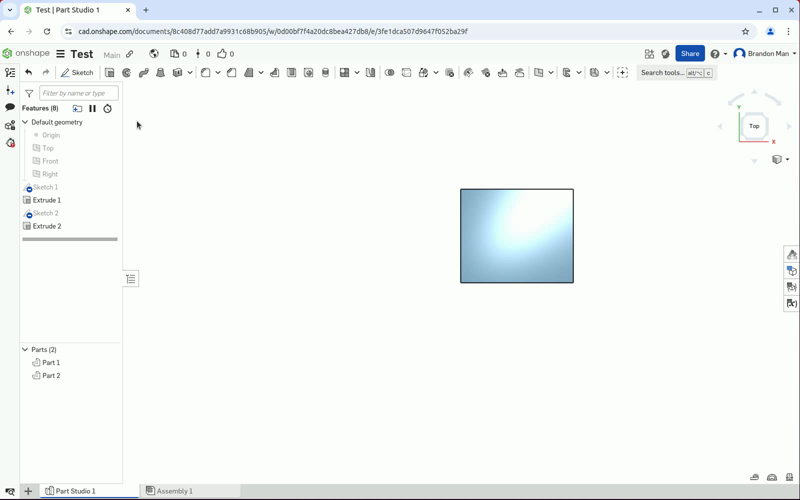
key(shift+h)
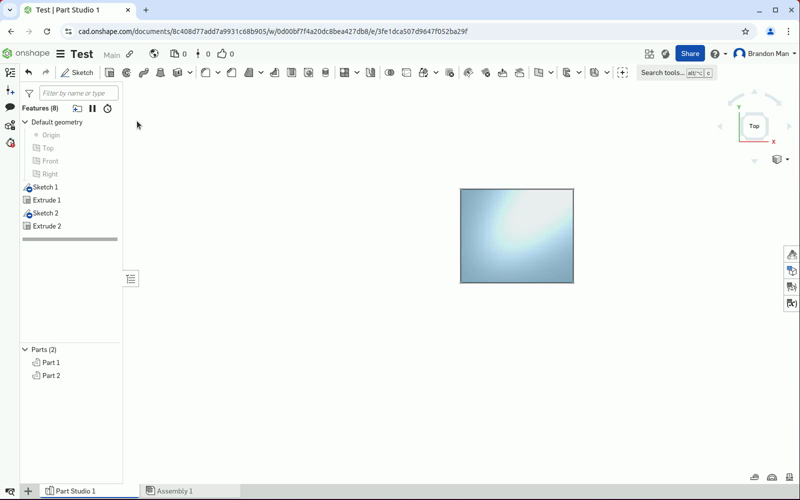
key(shift+h)
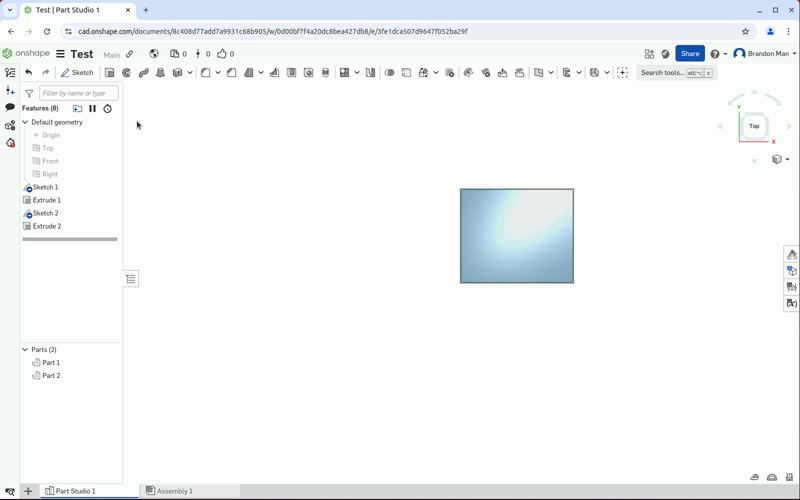
key(shift+7)
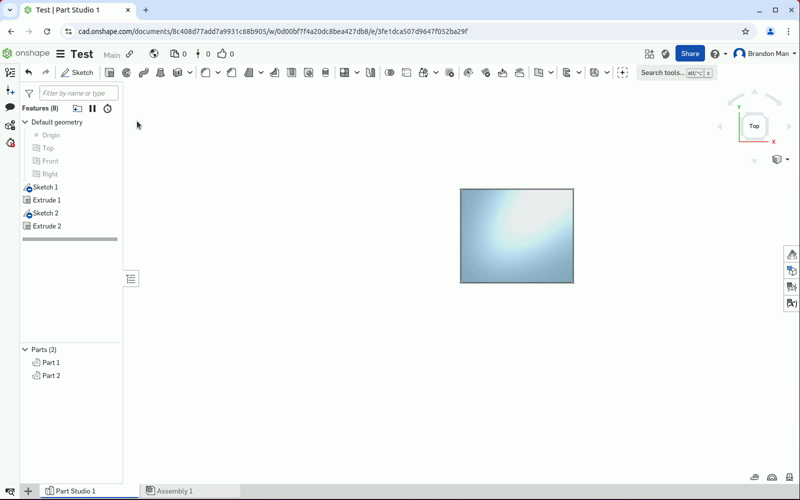
key(up, 3)
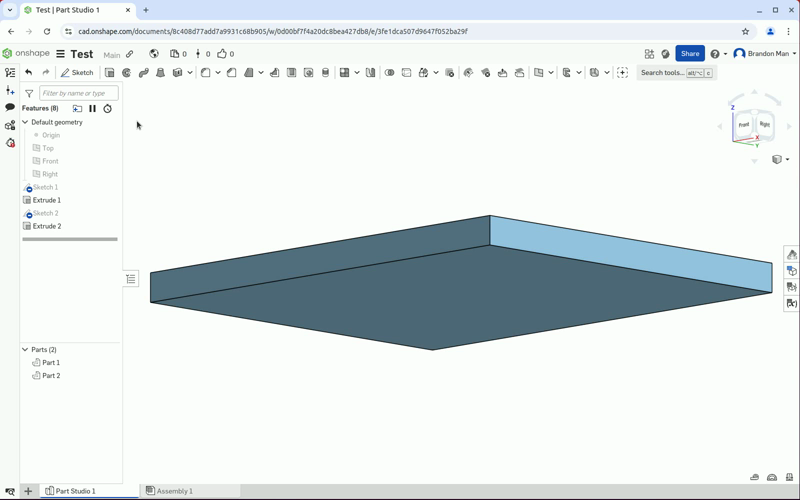
key(left, 3)
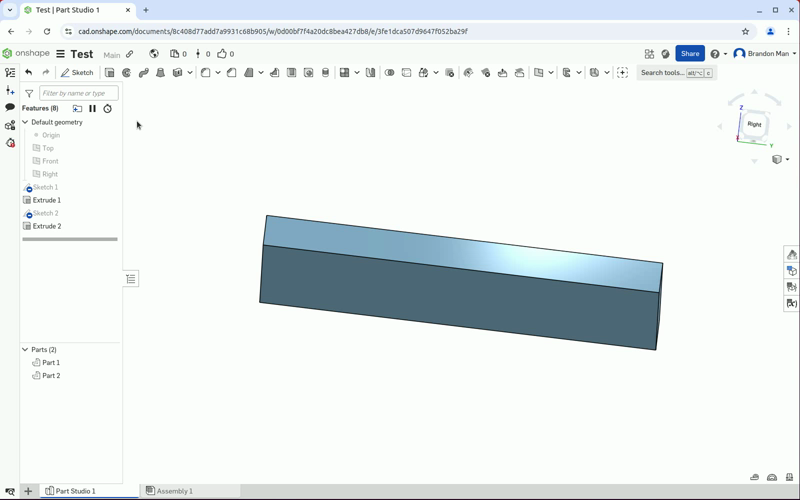
key(right, 3)
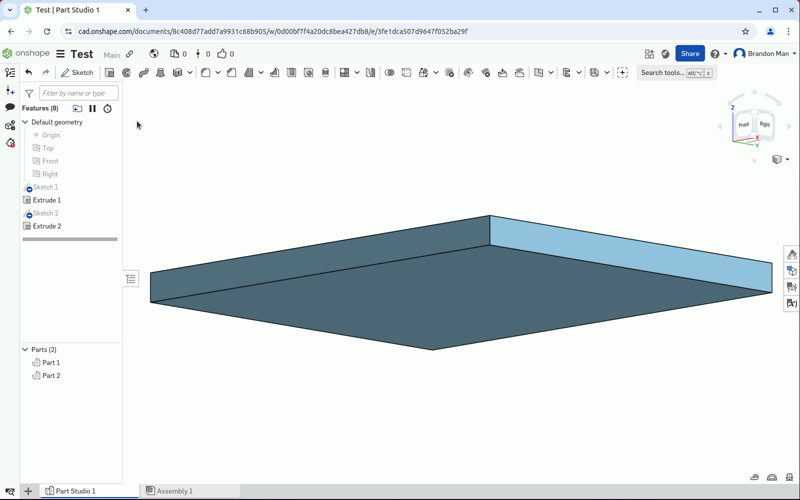
key(down, 3)
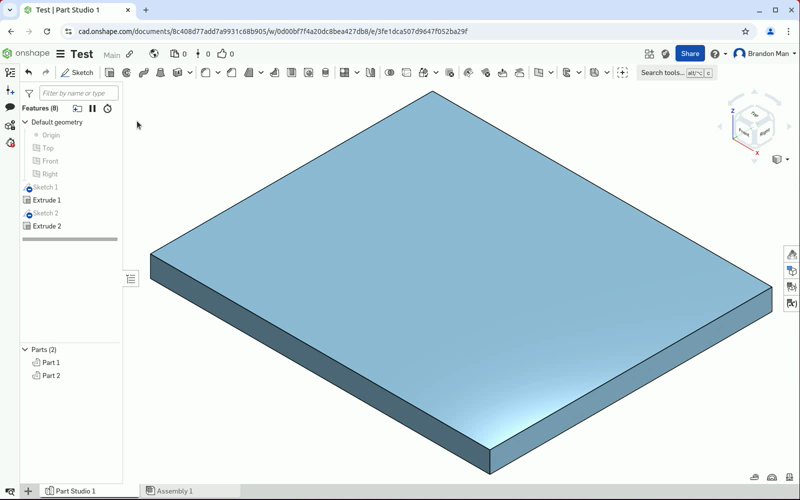
mouse_move(73, 189)
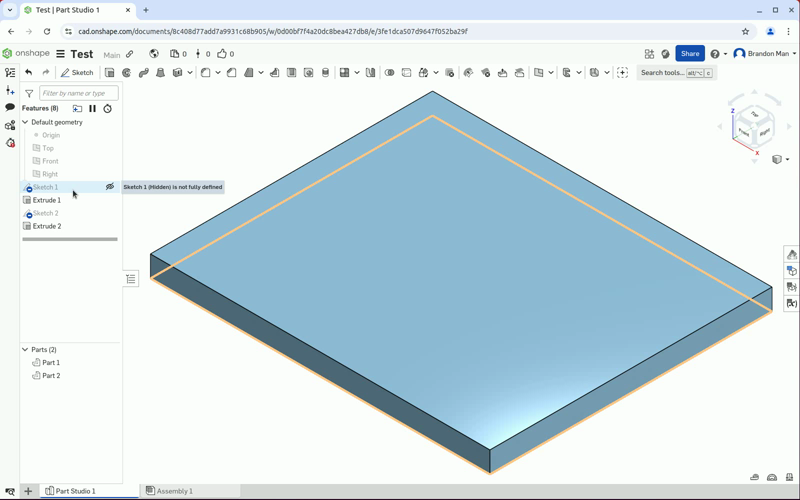
click(73, 189)